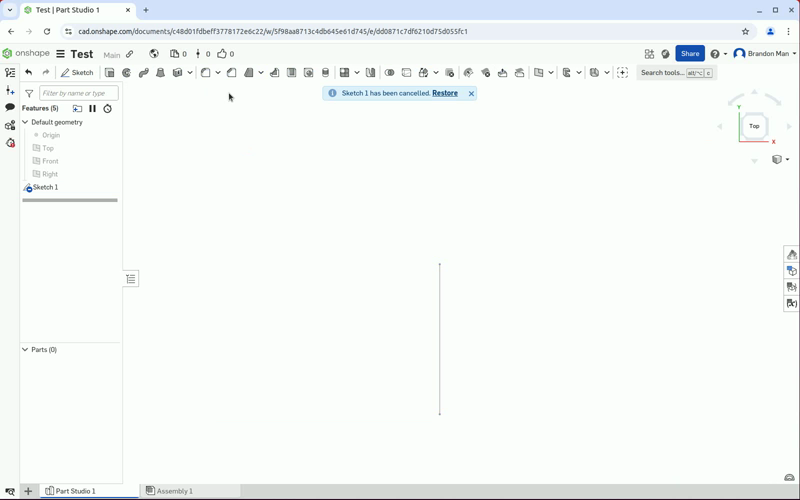
key(shift+h)
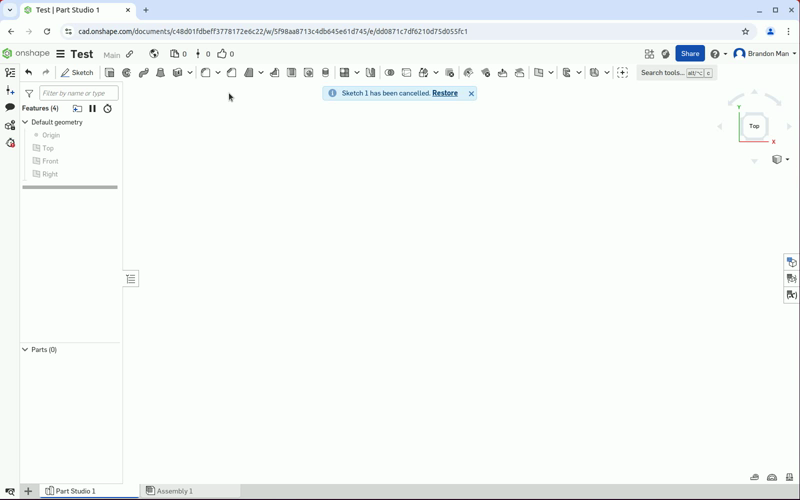
mouse_move(73, 352)
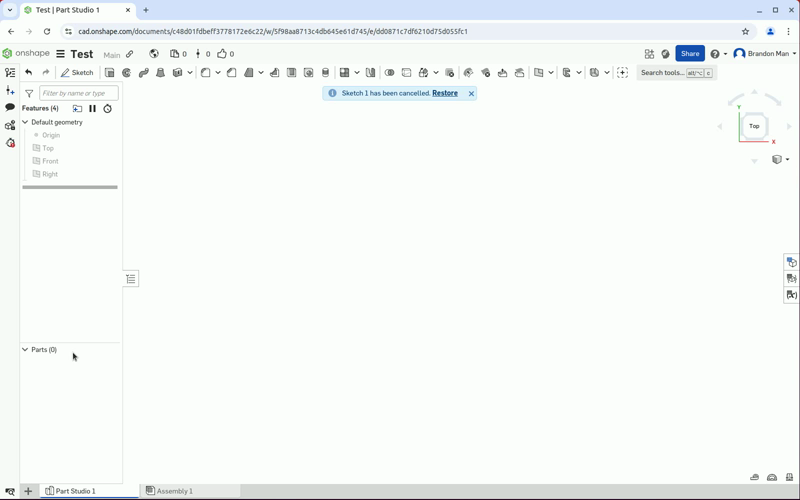
key(y)
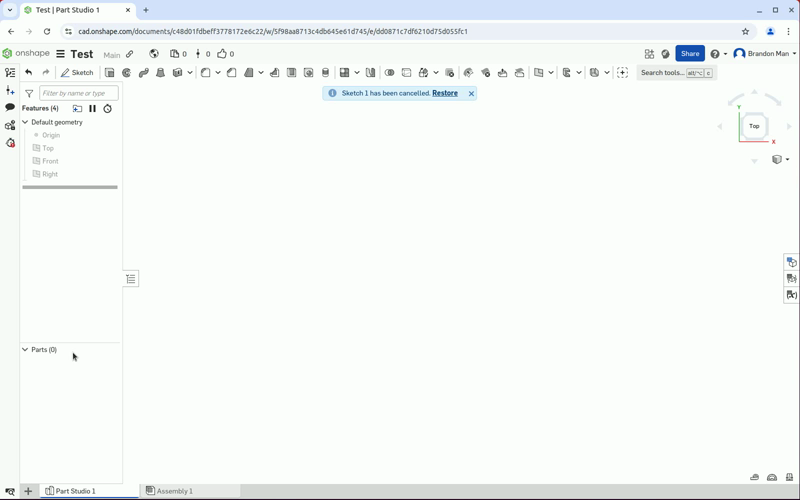
key(shift+p)
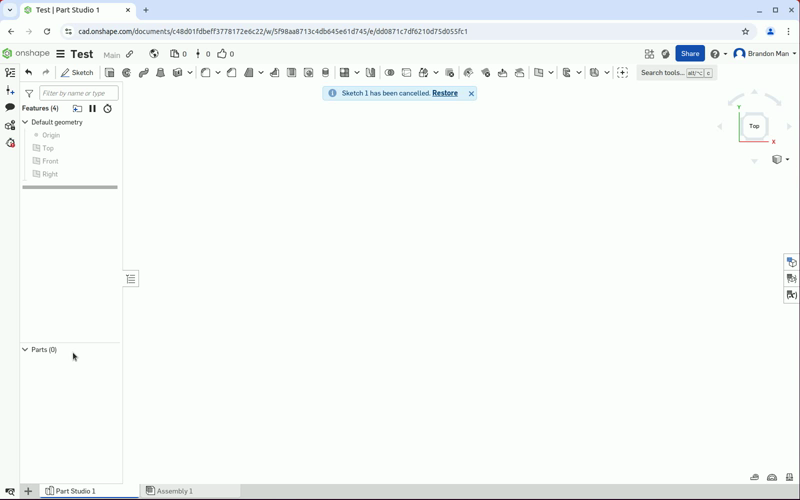
key(space)
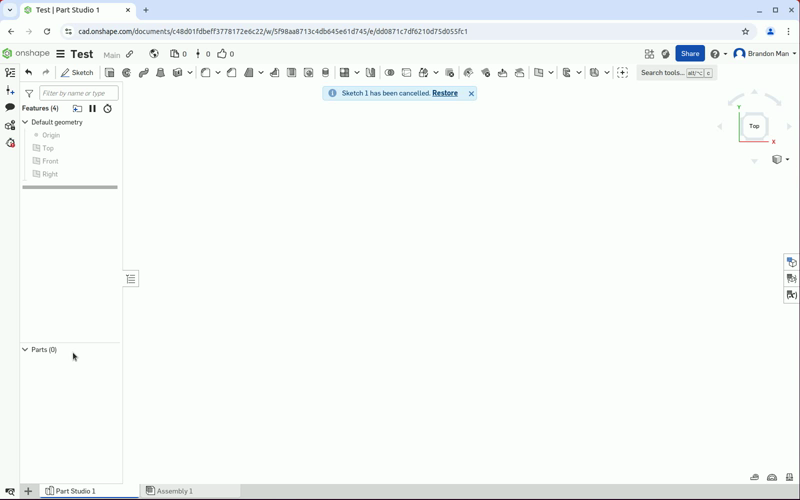
key_down(shift)
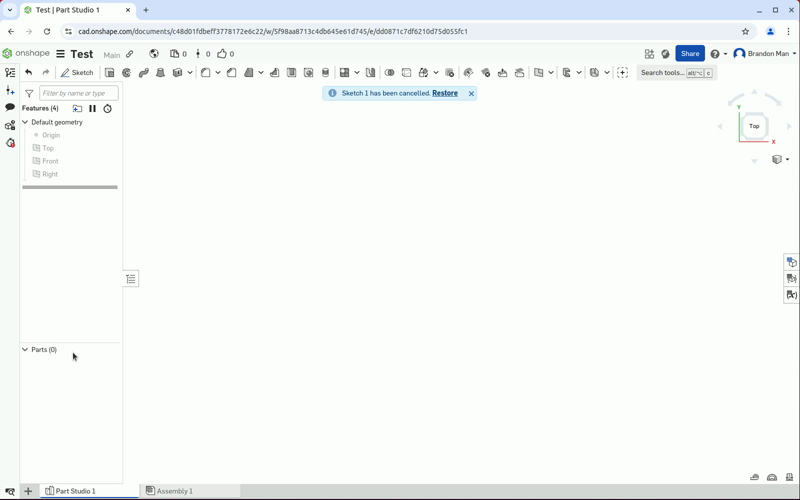
key(up)
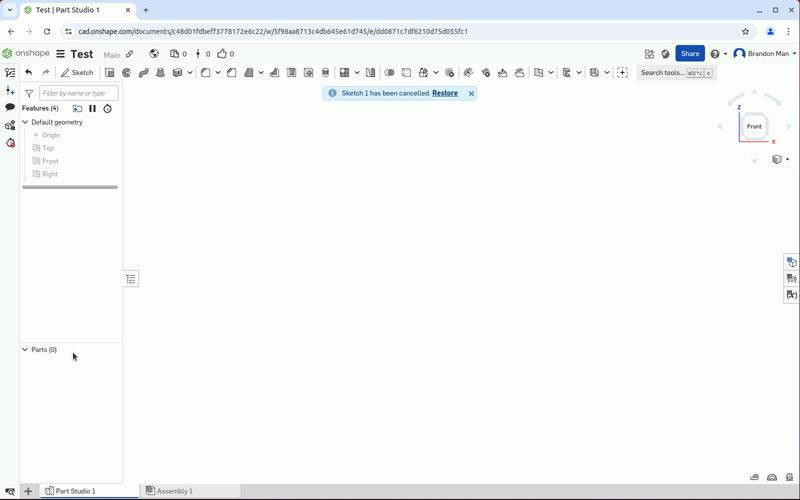
key_up(shift)
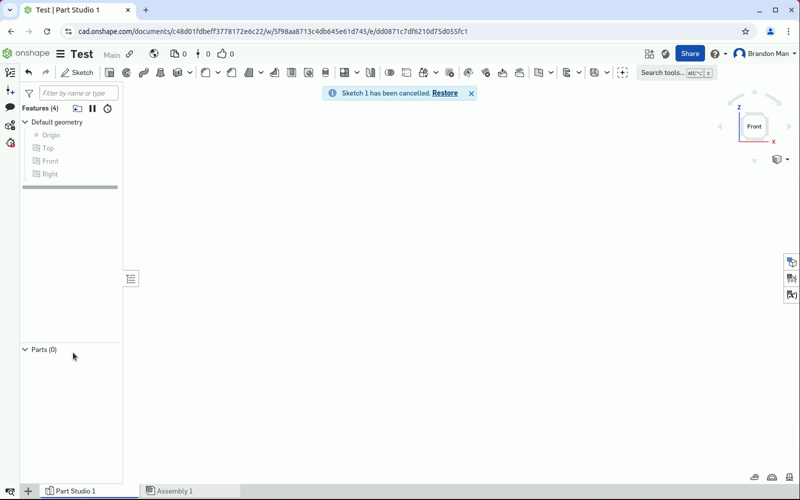
mouse_move(73, 352)
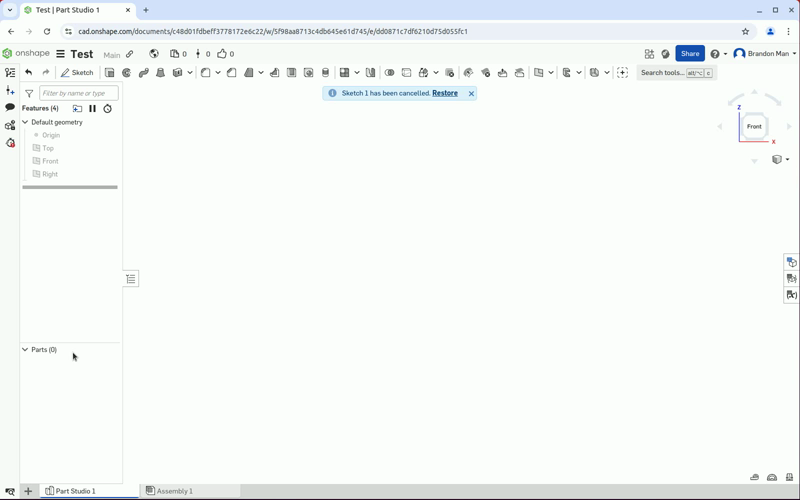
key(shift+y)
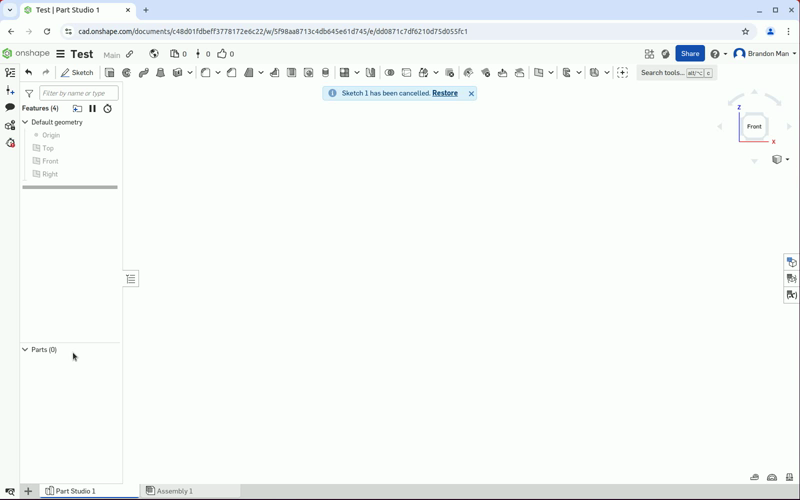
key(shift+s)
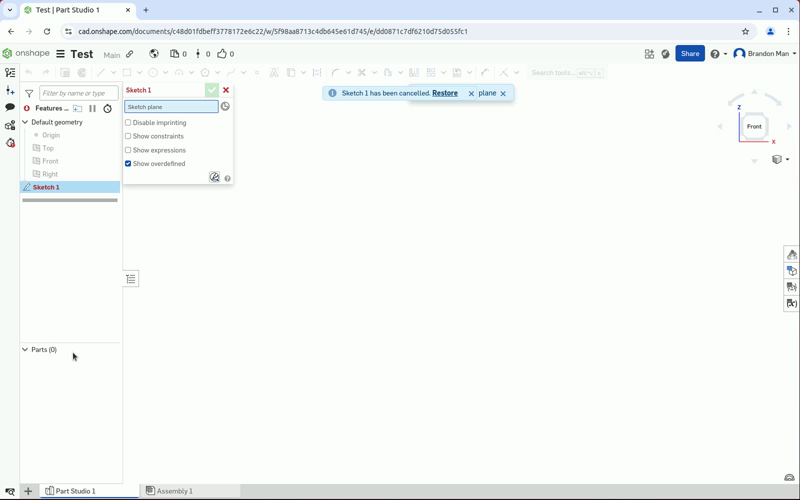
mouse_move(73, 163)
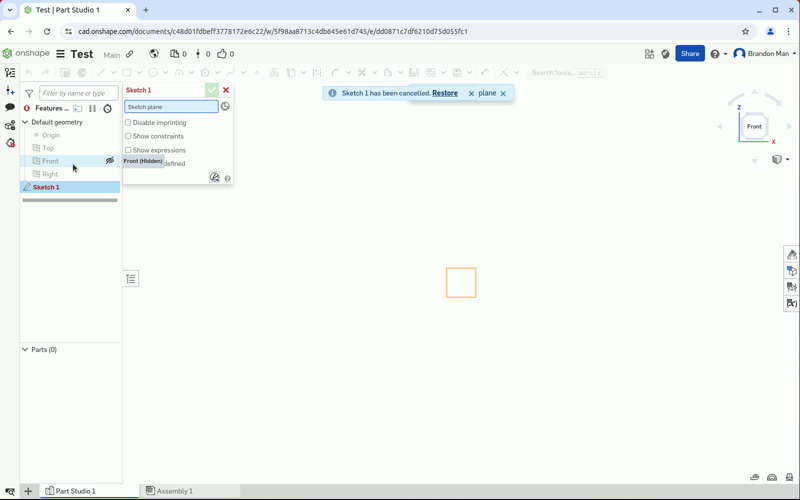
click(73, 163)
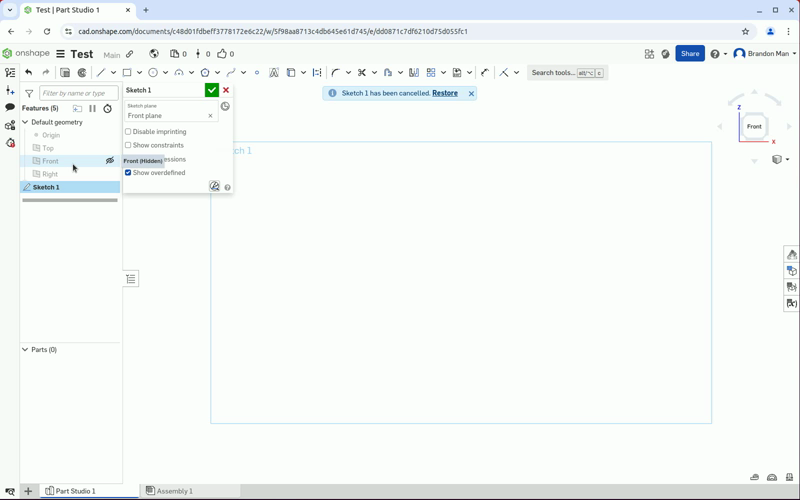
mouse_move(73, 352)
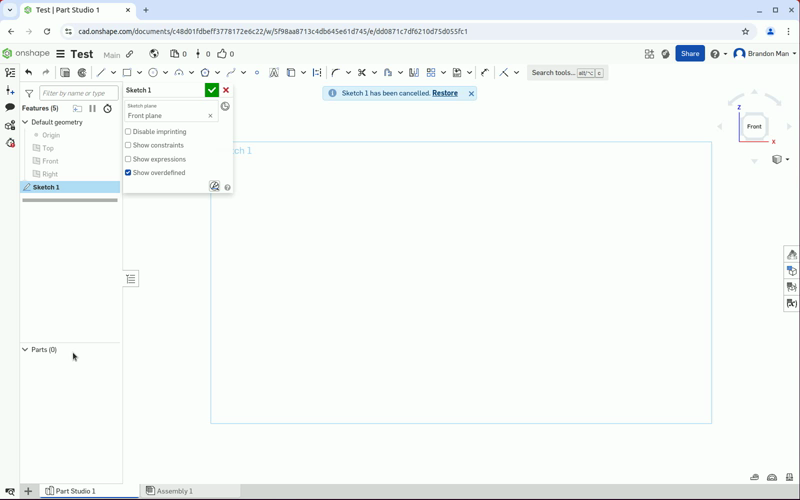
key(y)
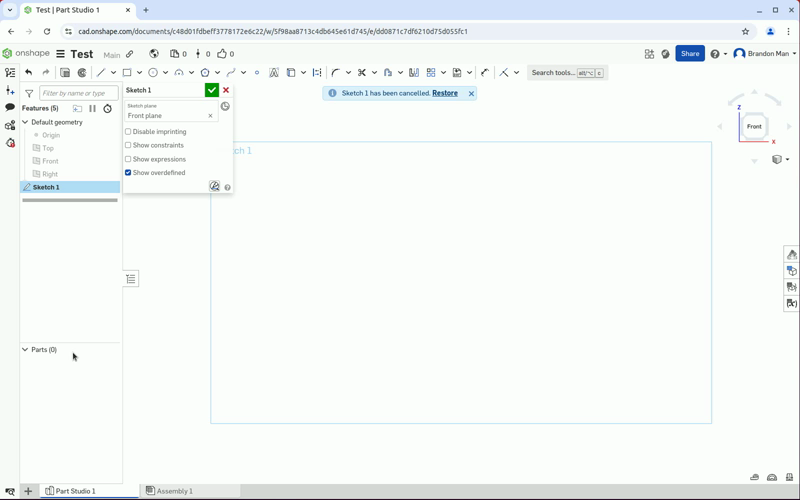
key(c)
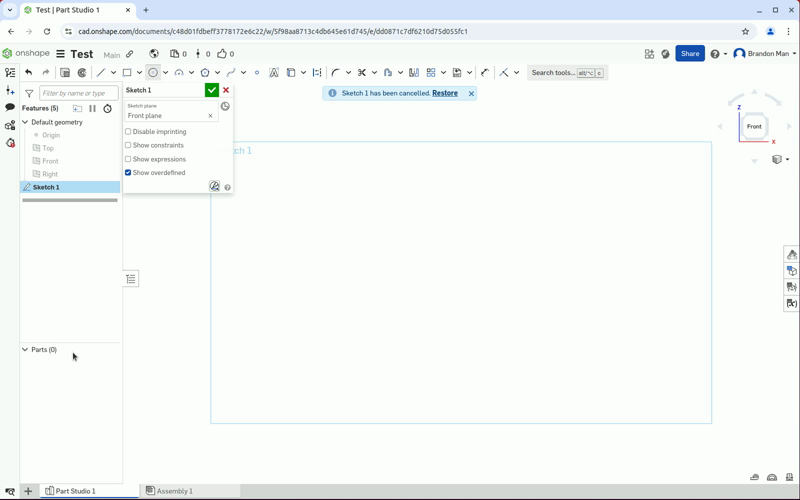
key_down(shift)
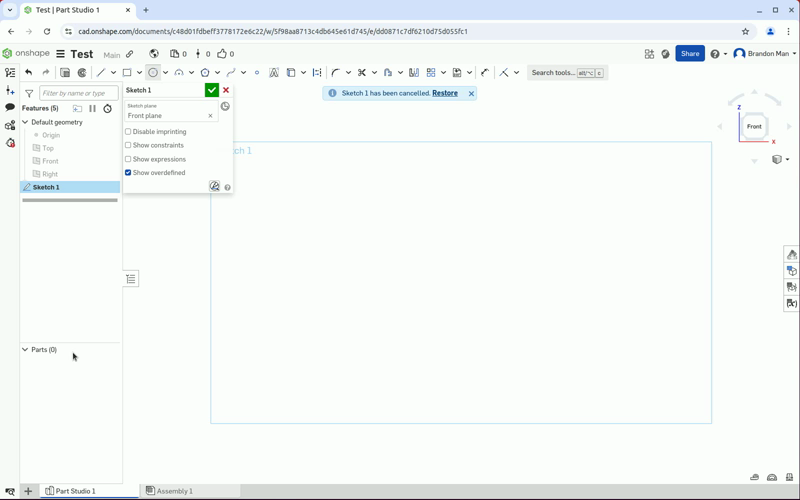
mouse_move(461, 282)
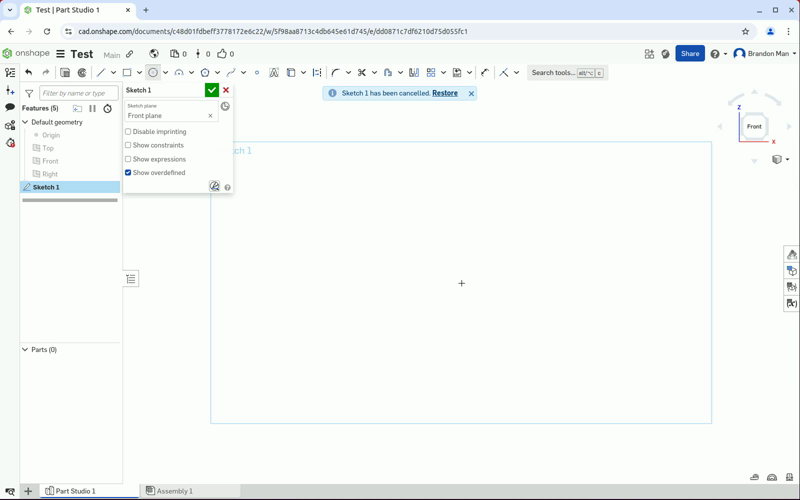
click(461, 282)
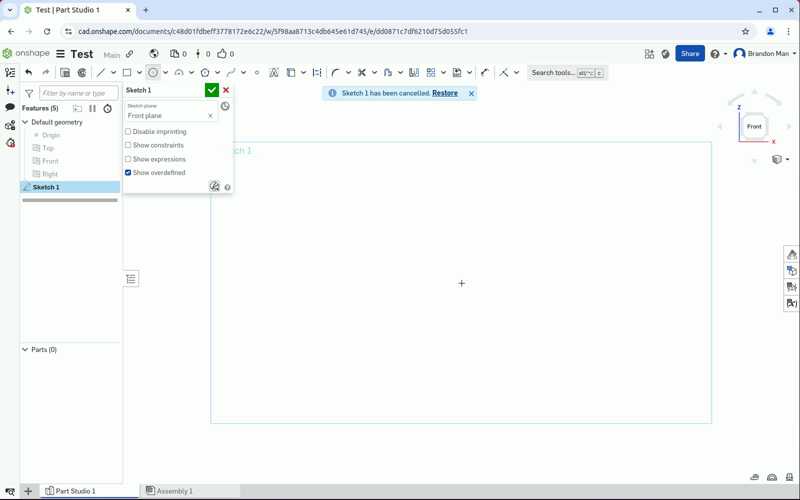
key_up(shift)
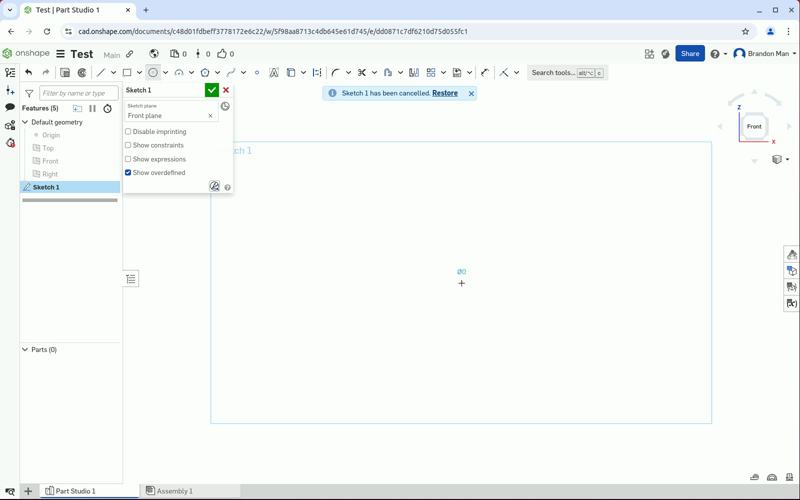
mouse_move(478, 282)
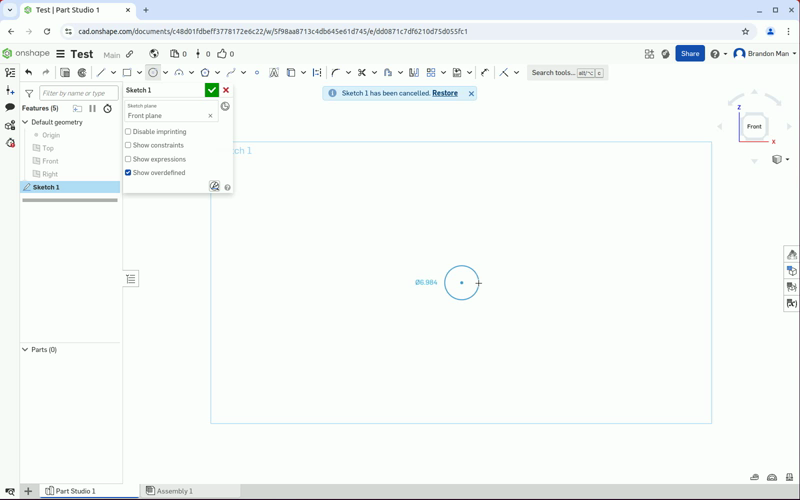
click(478, 282)
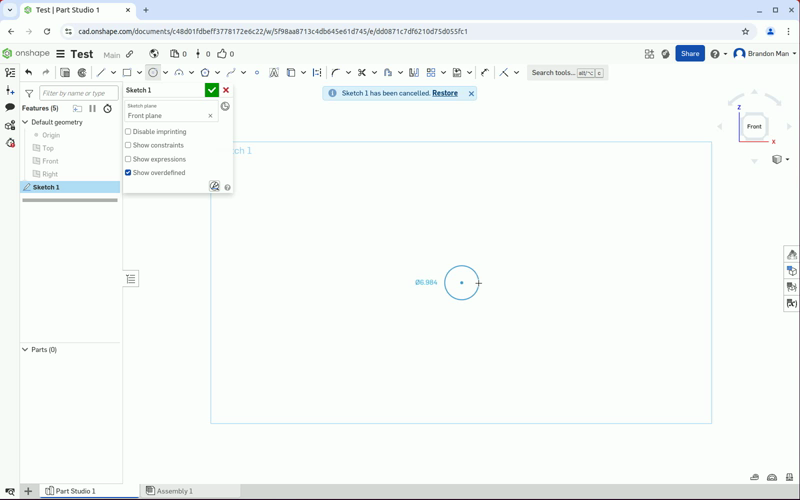
key(esc)
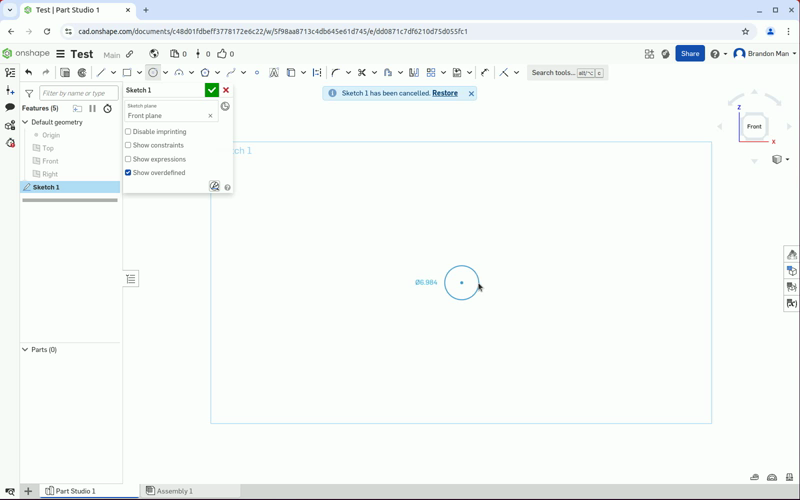
mouse_move(470, 278)
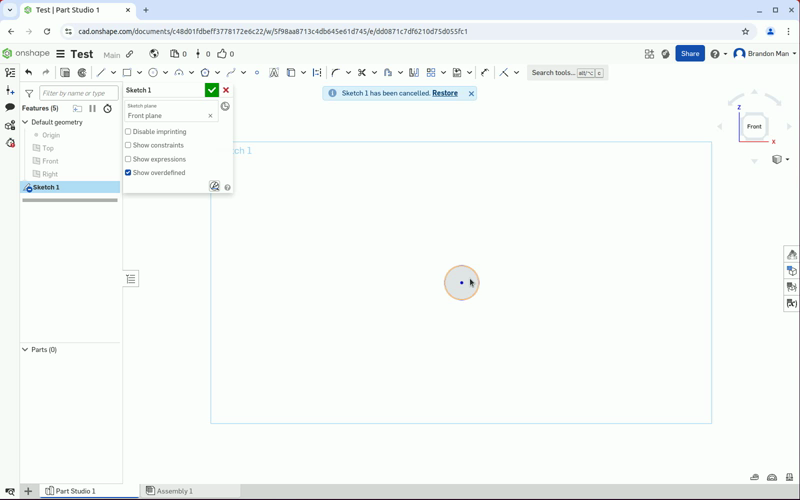
scroll(6)
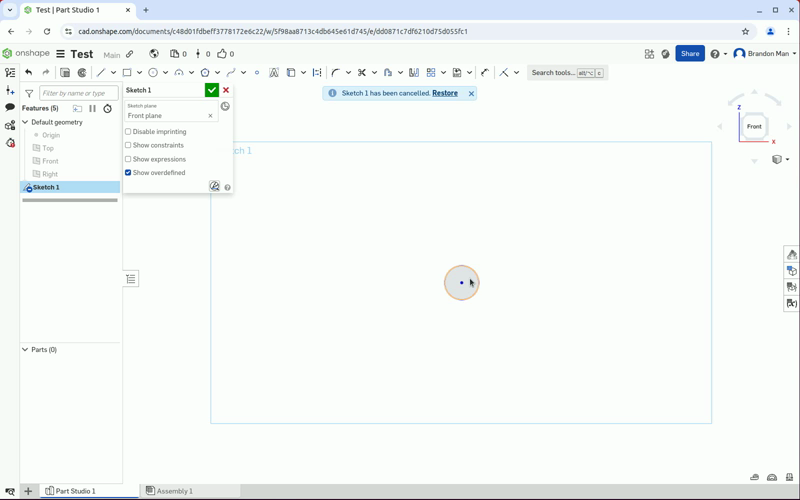
scroll(6)
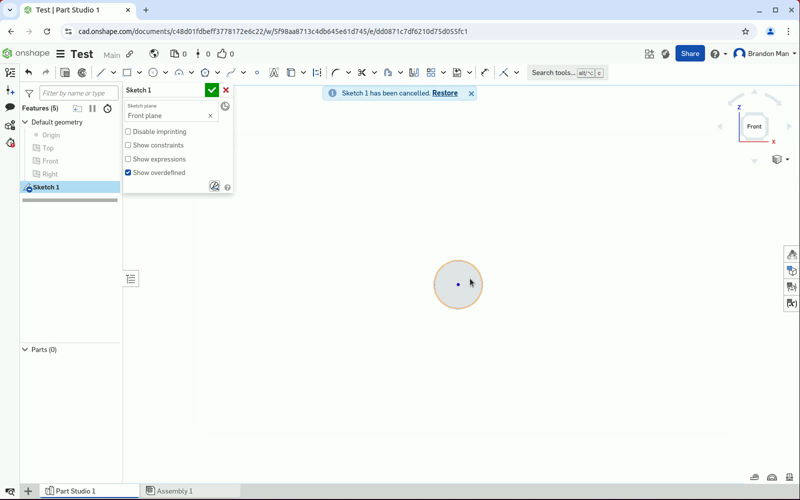
scroll(6)
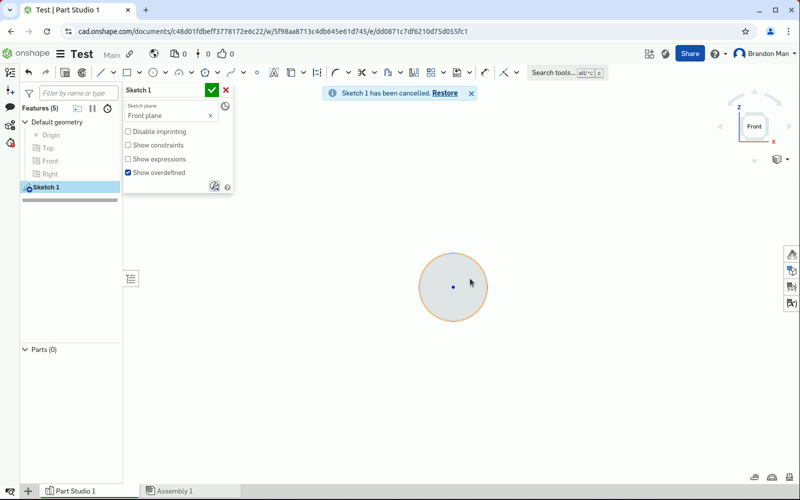
scroll(6)
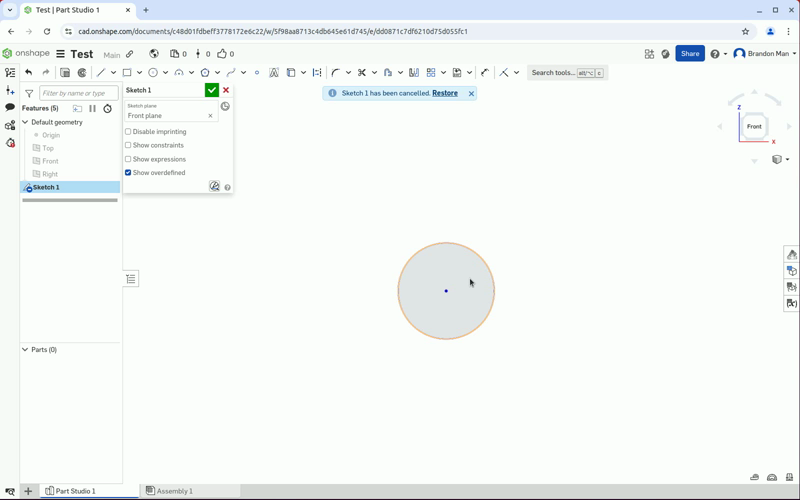
scroll(6)
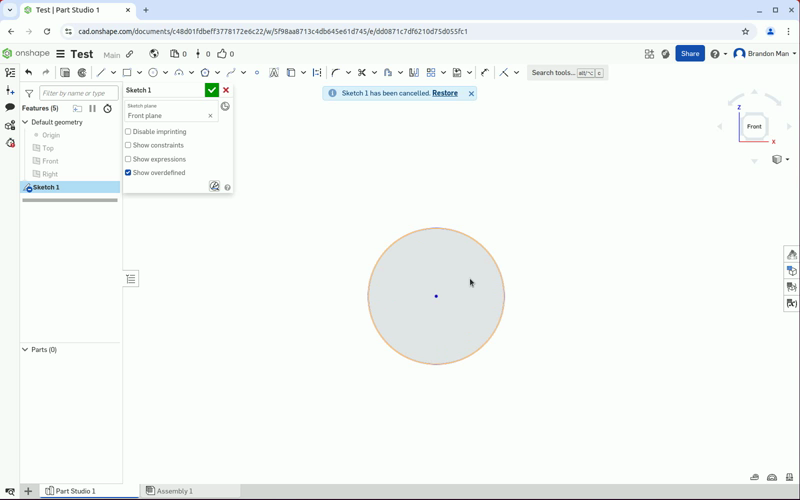
scroll(6)
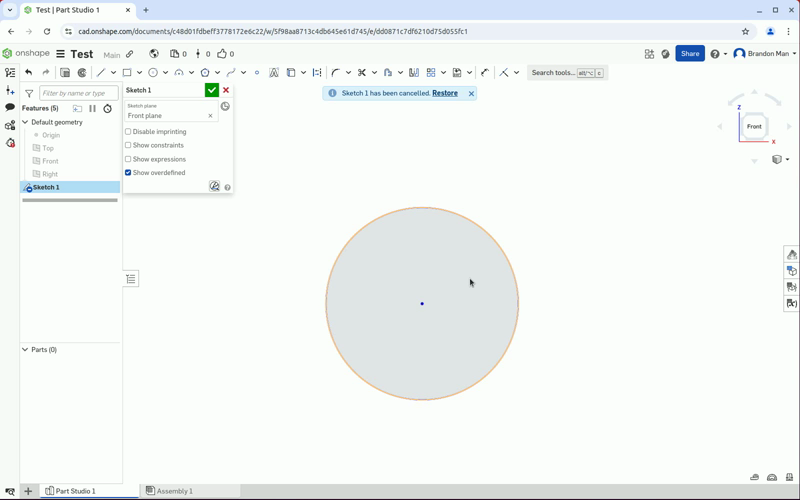
scroll(6)
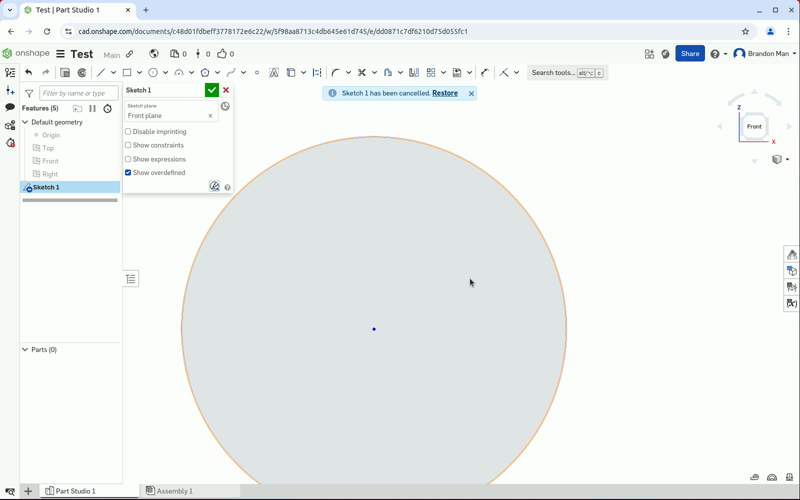
click(470, 278)
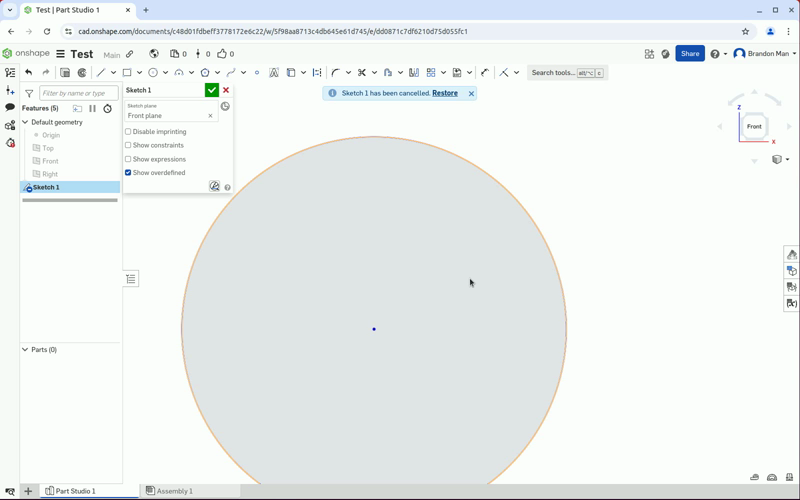
scroll(-6)
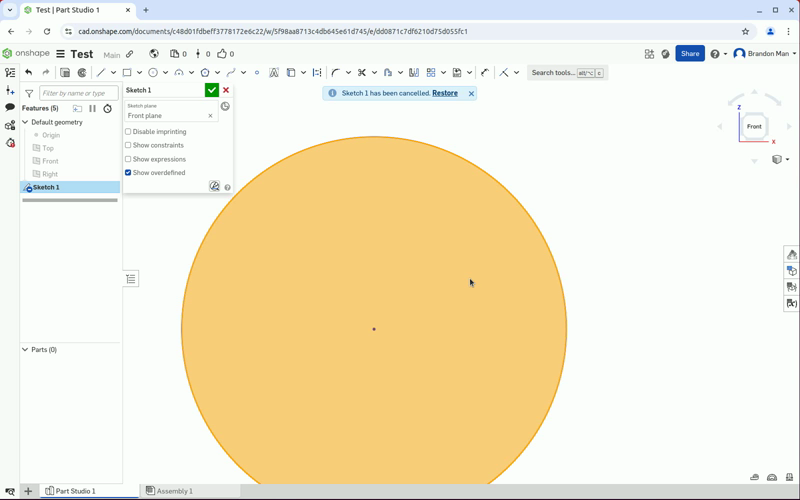
scroll(-6)
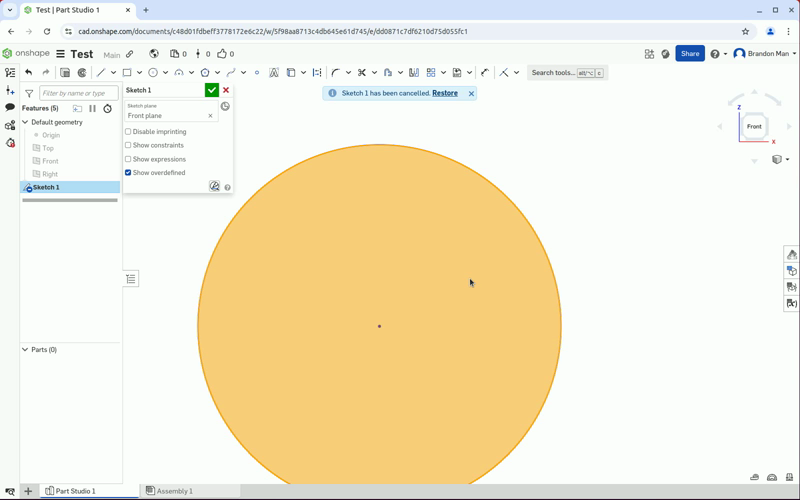
scroll(-6)
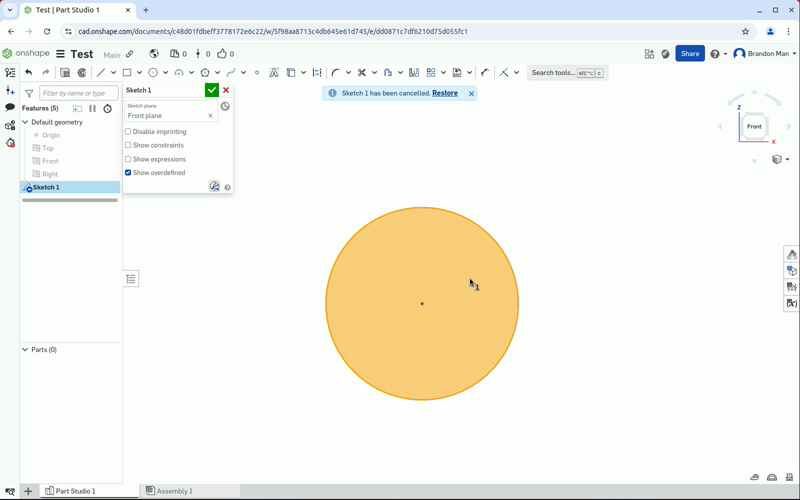
scroll(-6)
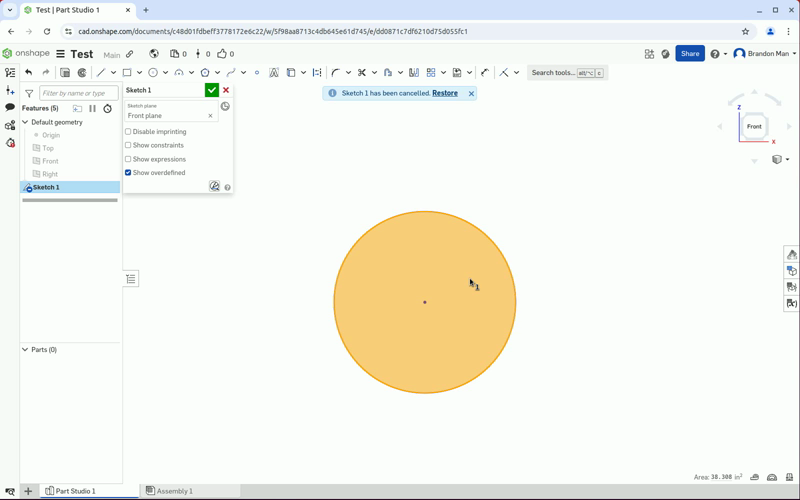
scroll(-6)
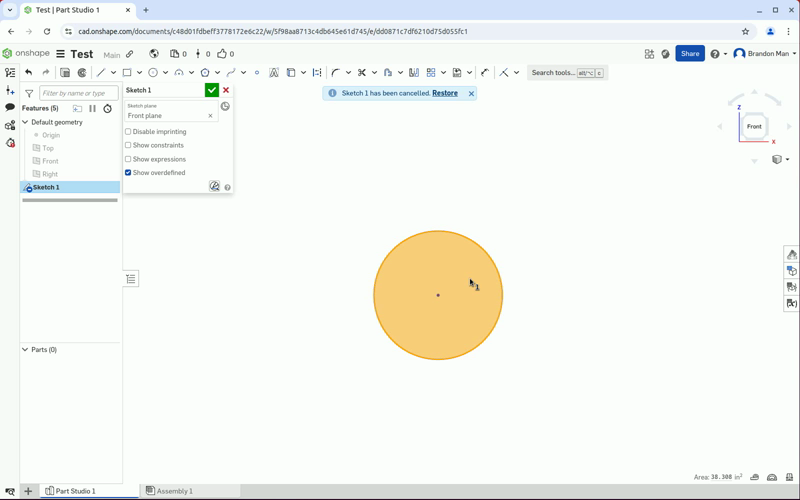
scroll(-6)
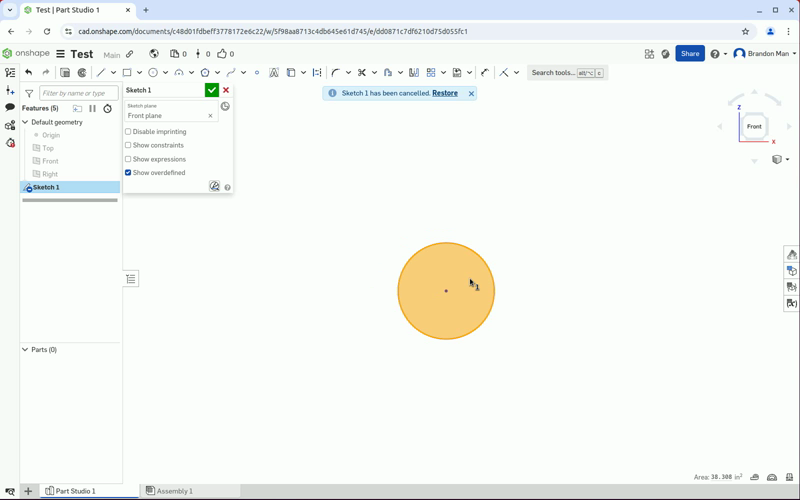
scroll(-6)
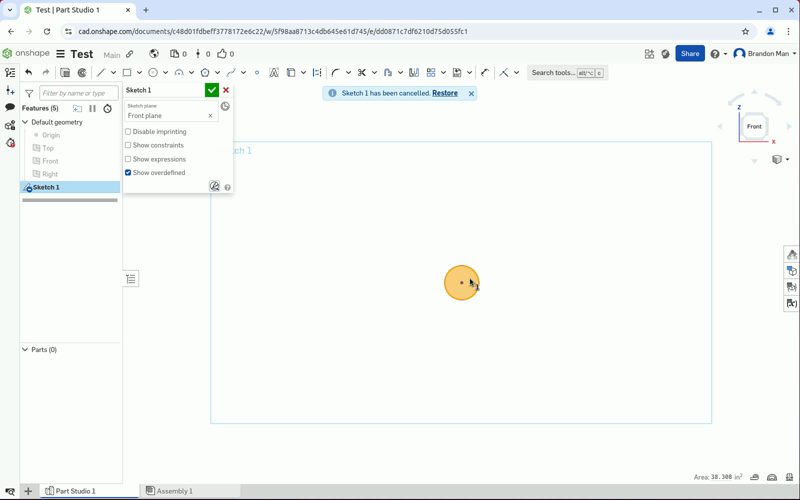
mouse_move(73, 352)
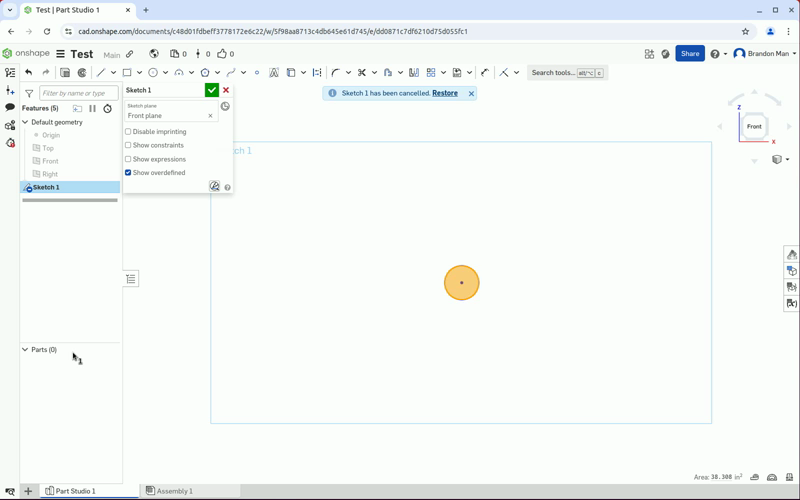
key(shift+y)
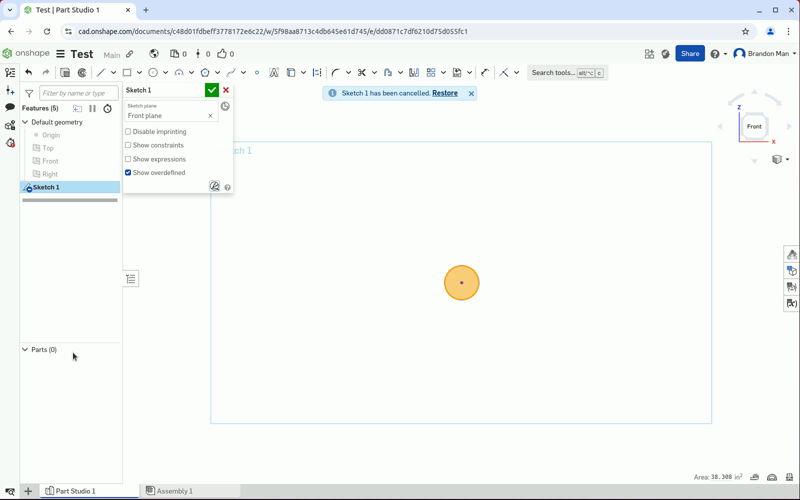
key(shift+e)
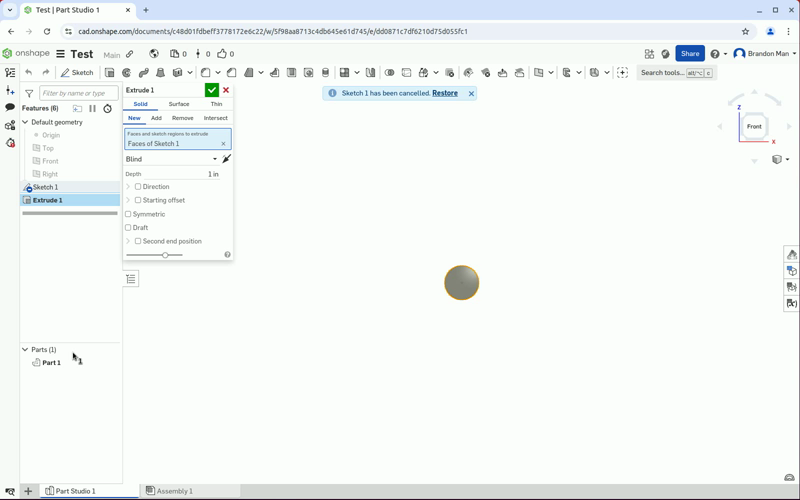
mouse_move(143, 106)
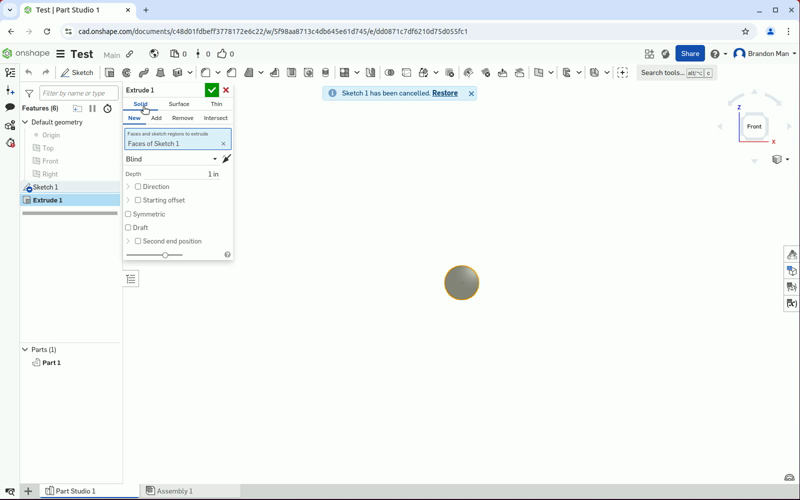
click(143, 106)
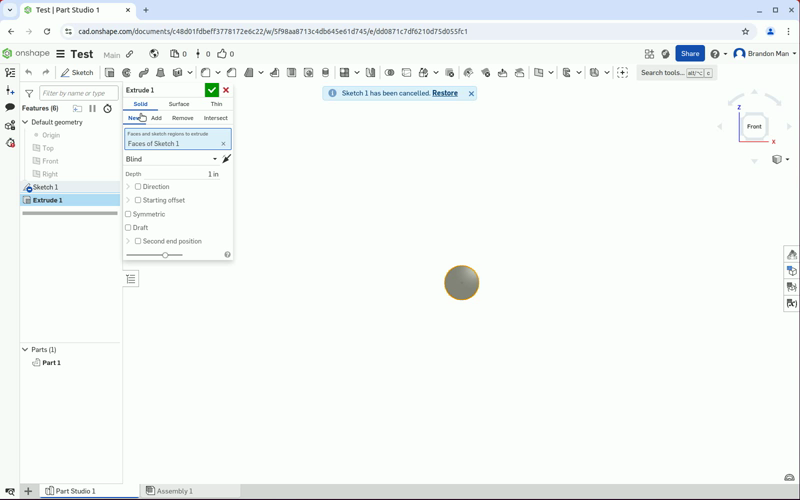
mouse_move(137, 120)
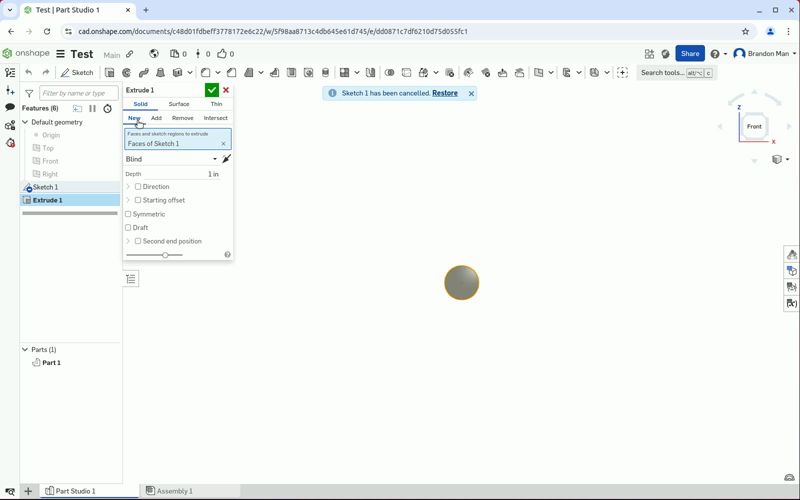
click(137, 120)
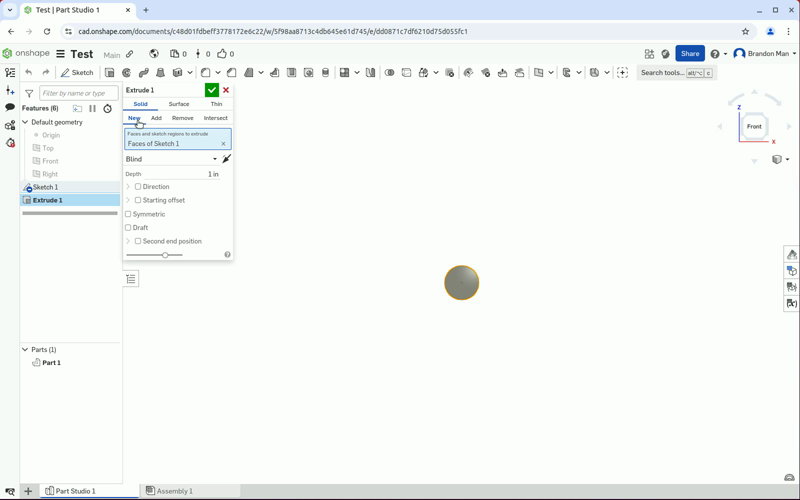
key(tab, 4)
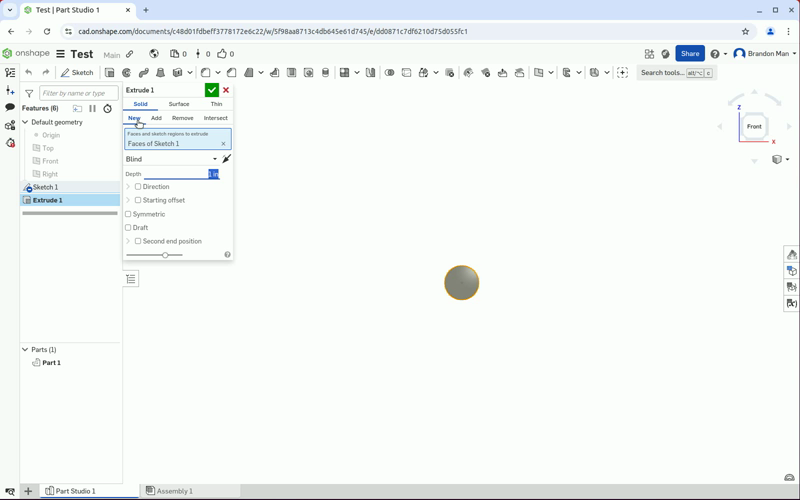
text(22.627)
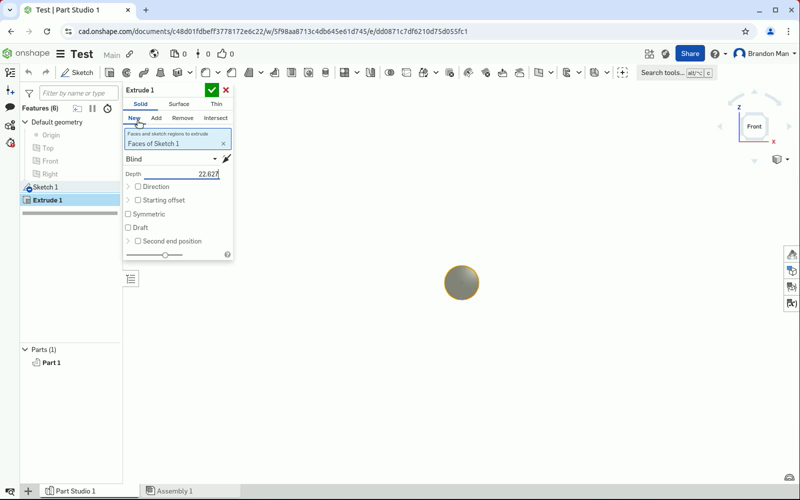
key(enter)
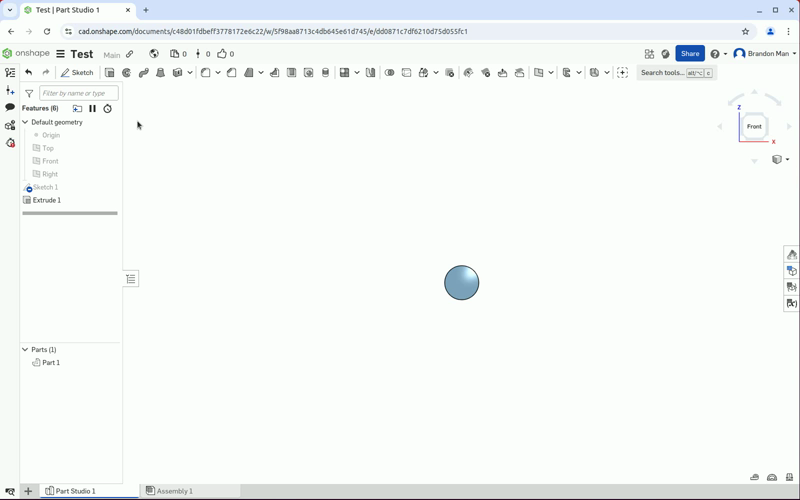
key(shift+h)
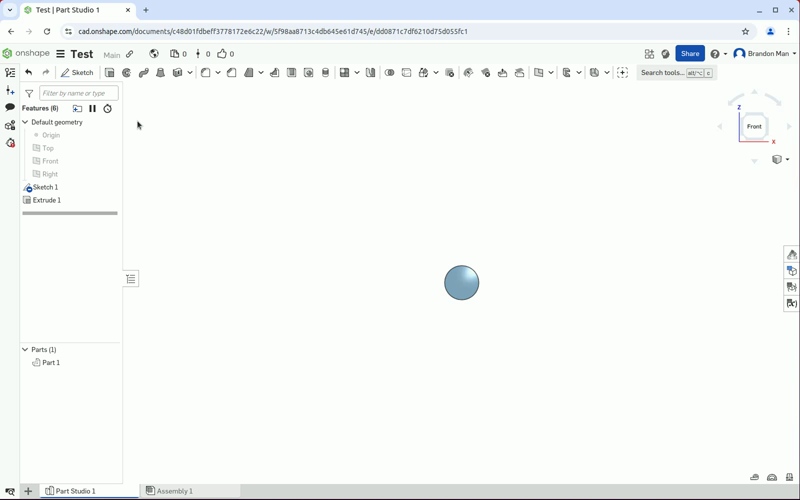
key(shift+h)
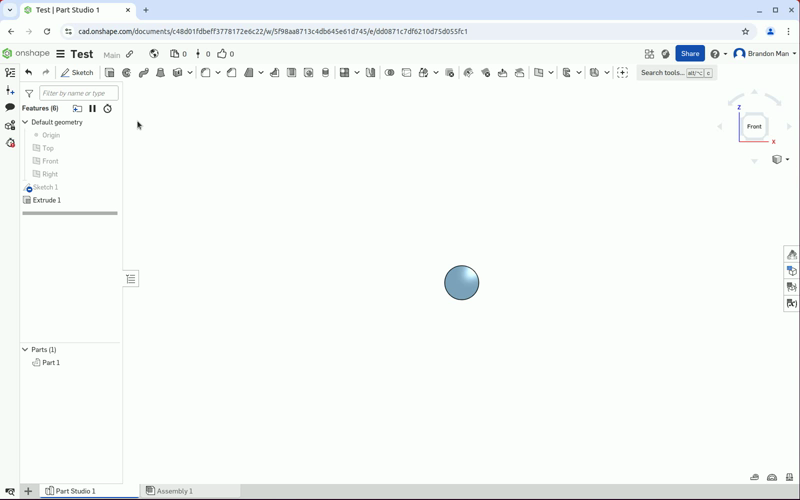
mouse_move(73, 189)
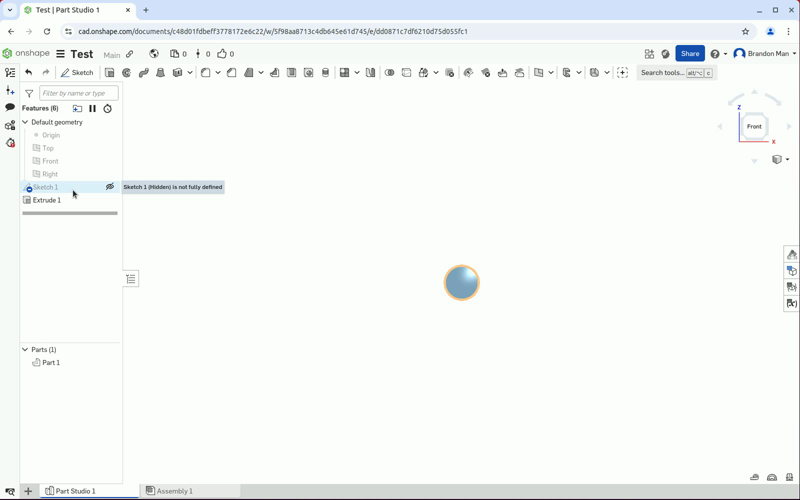
click(73, 189)
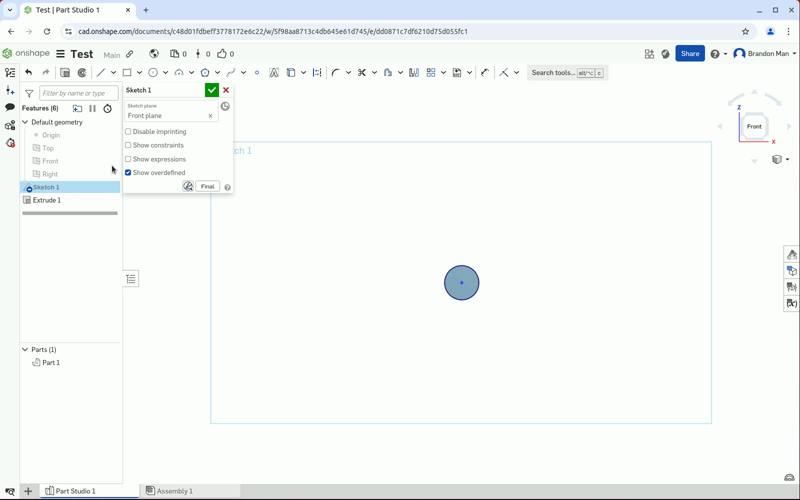
mouse_move(229, 92)
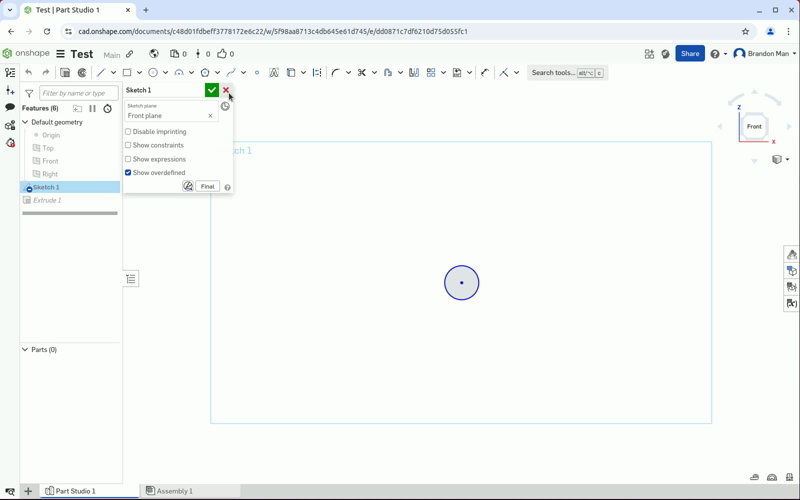
click(229, 92)
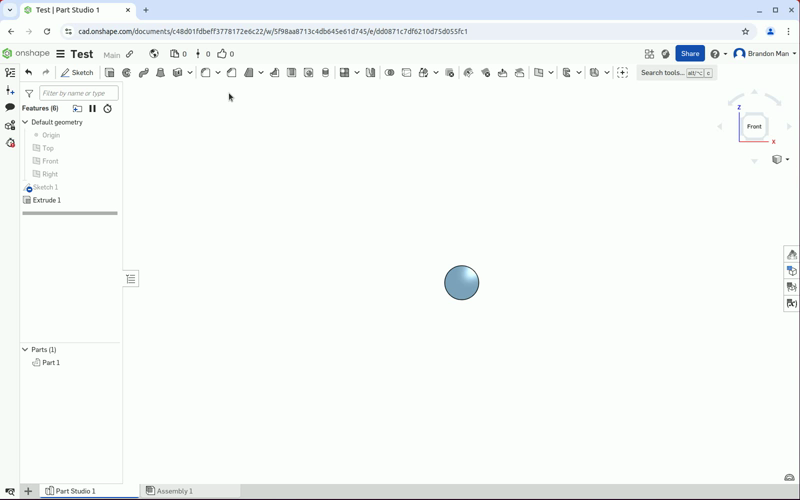
mouse_move(541, 75)
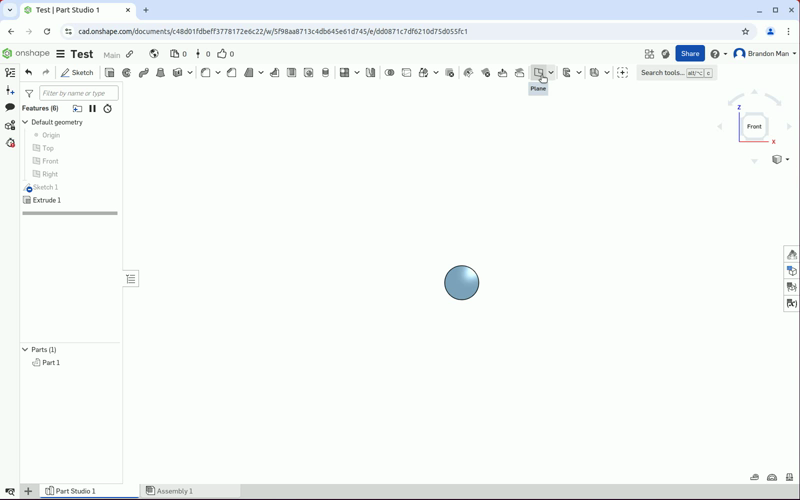
click(541, 75)
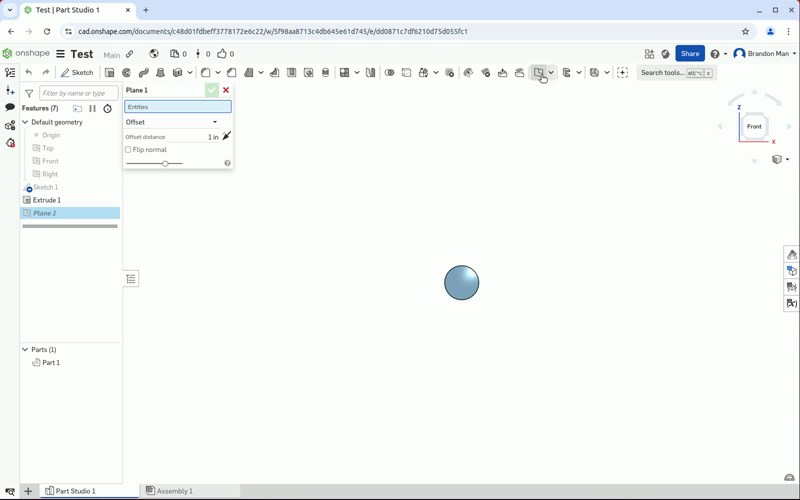
mouse_move(73, 163)
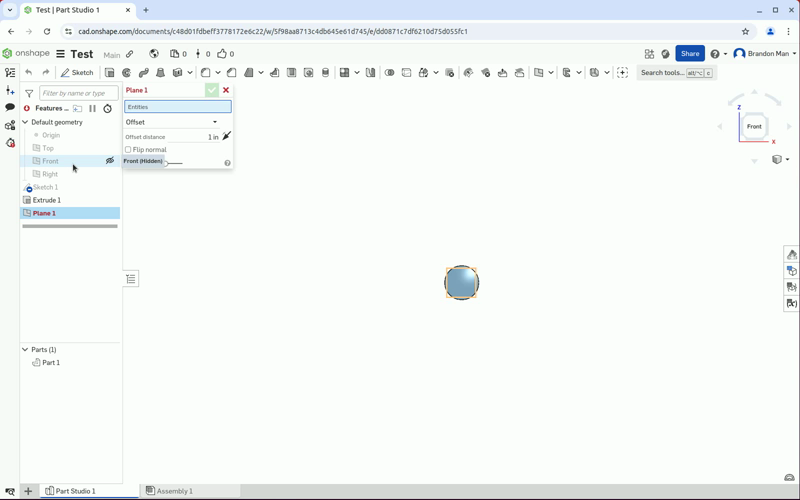
click(73, 163)
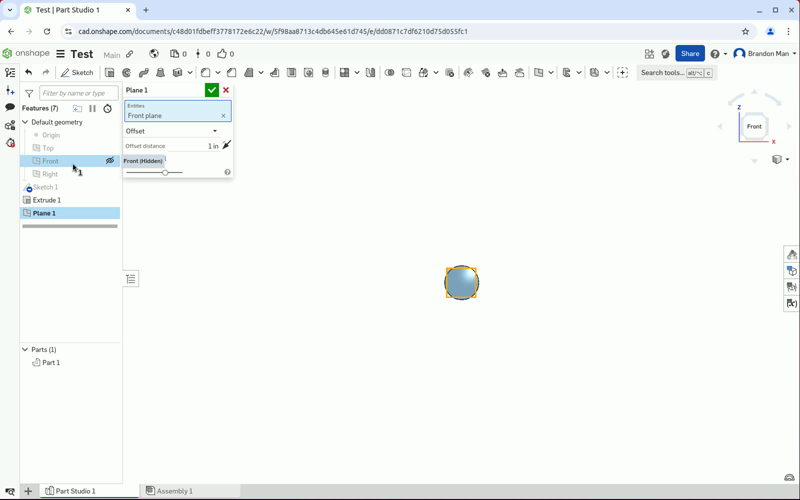
key(tab, 2)
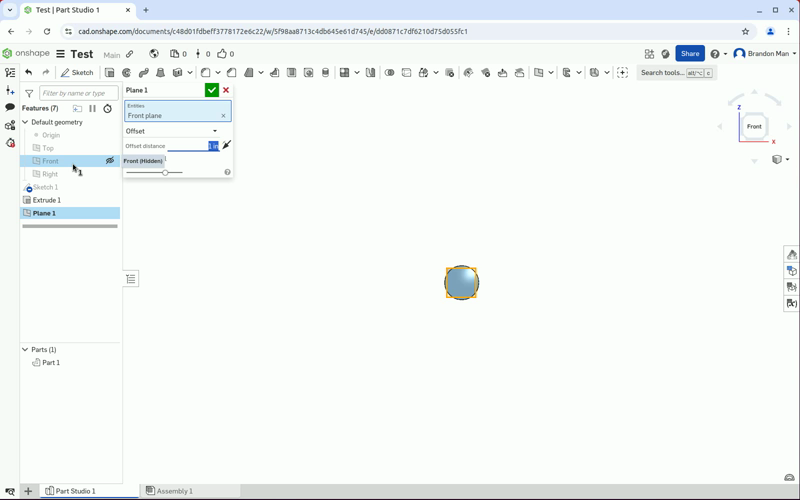
text(22.615)
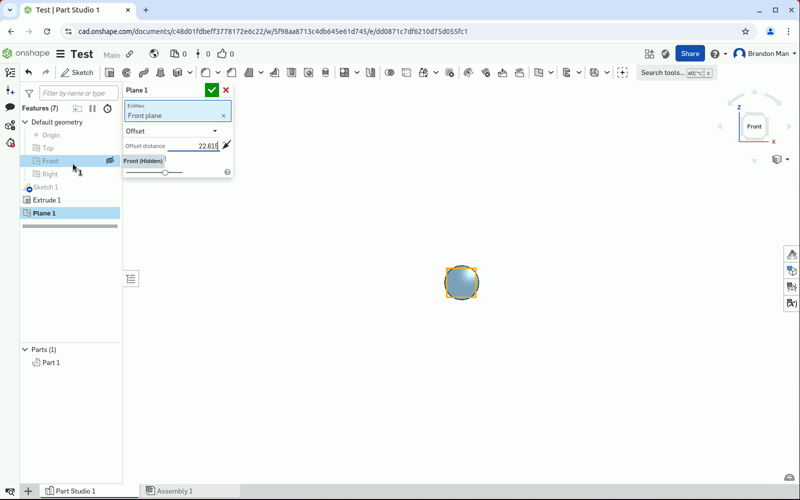
key(enter, 2)
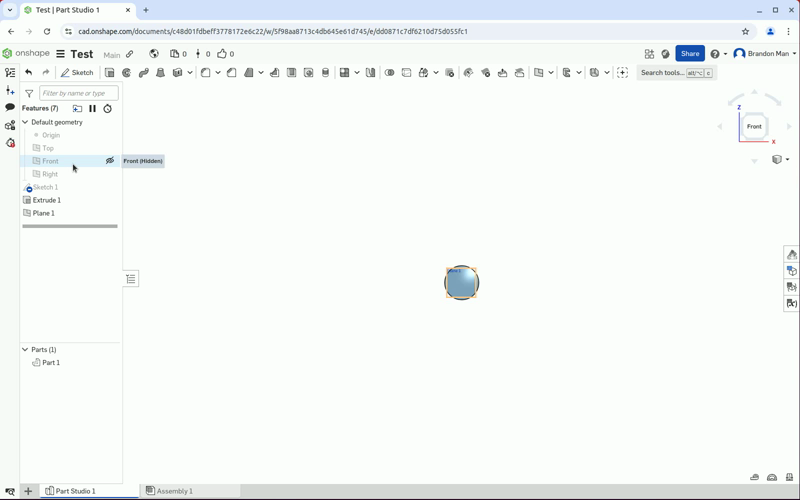
key(shift+s)
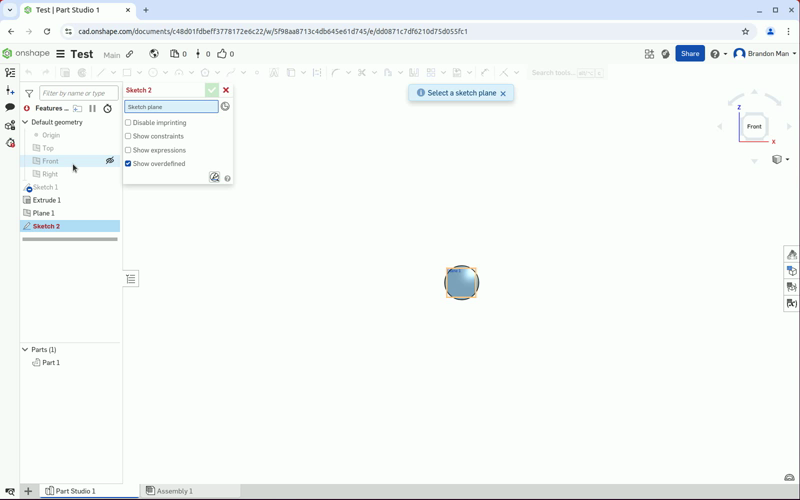
mouse_move(73, 215)
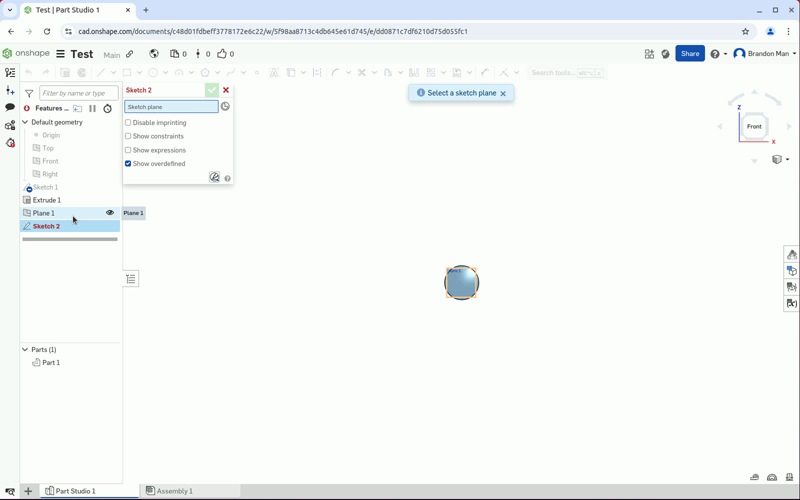
click(73, 215)
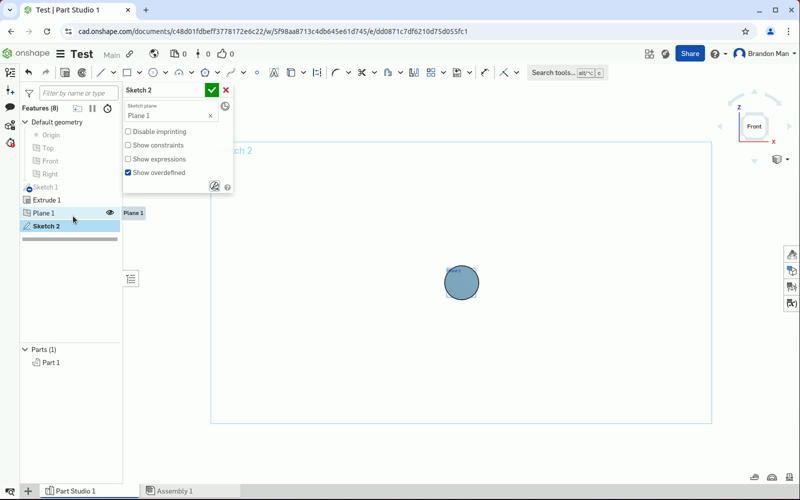
mouse_move(73, 352)
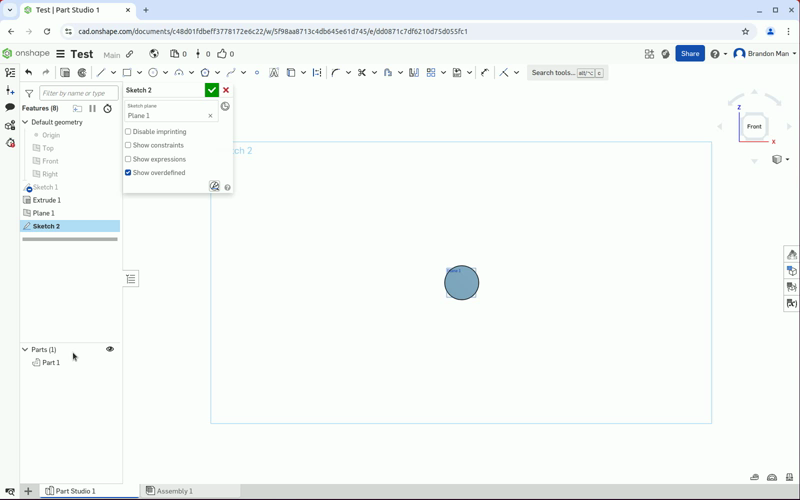
key(y)
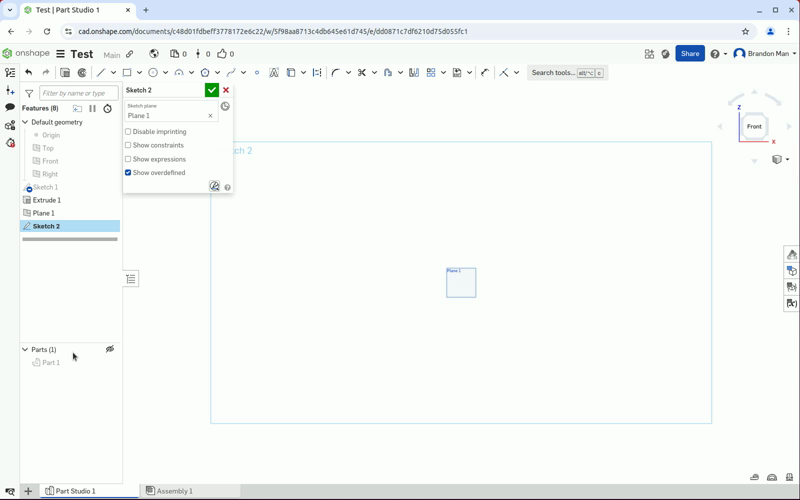
key(c)
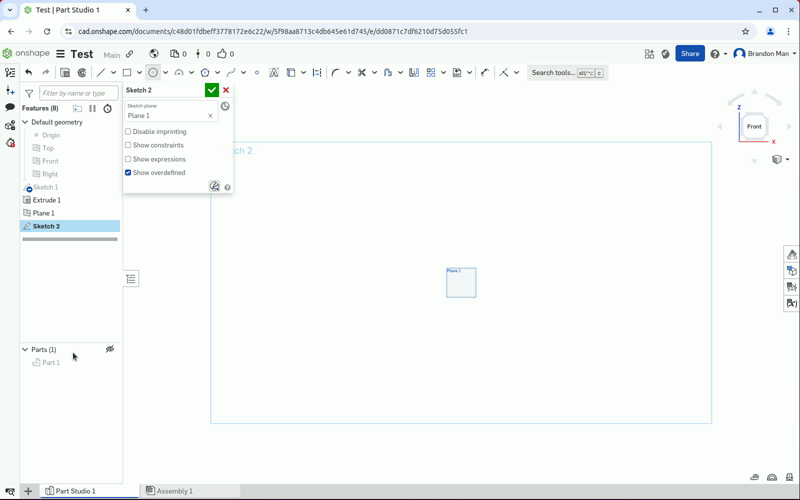
key_down(shift)
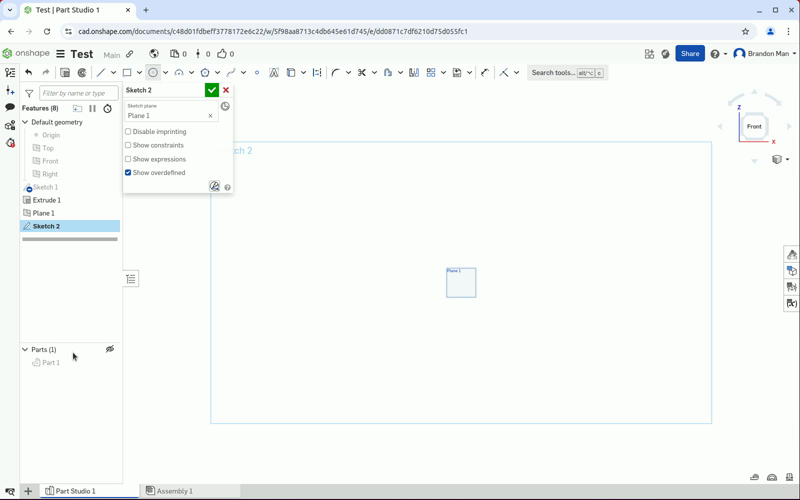
mouse_move(461, 282)
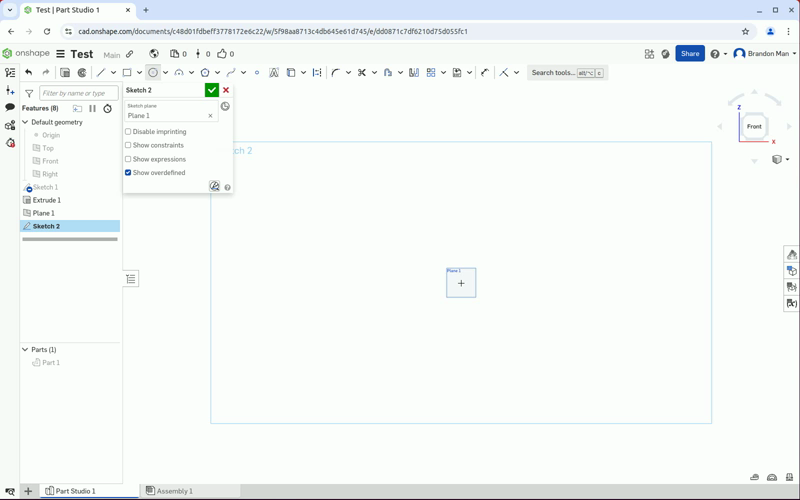
click(461, 282)
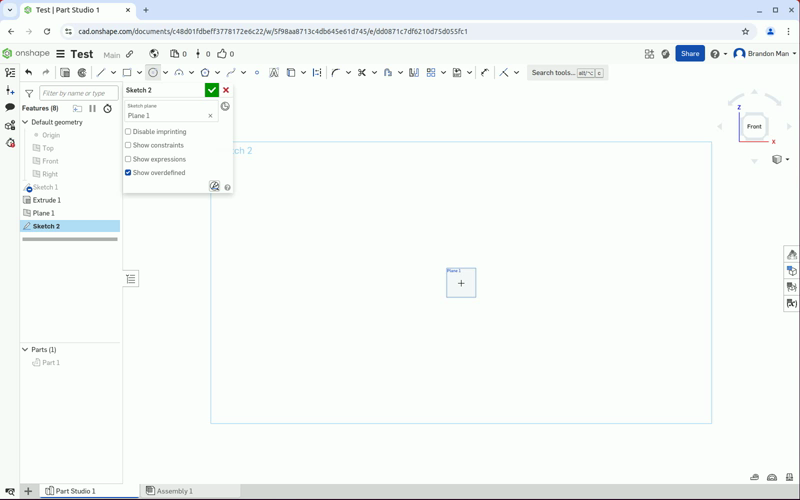
key_up(shift)
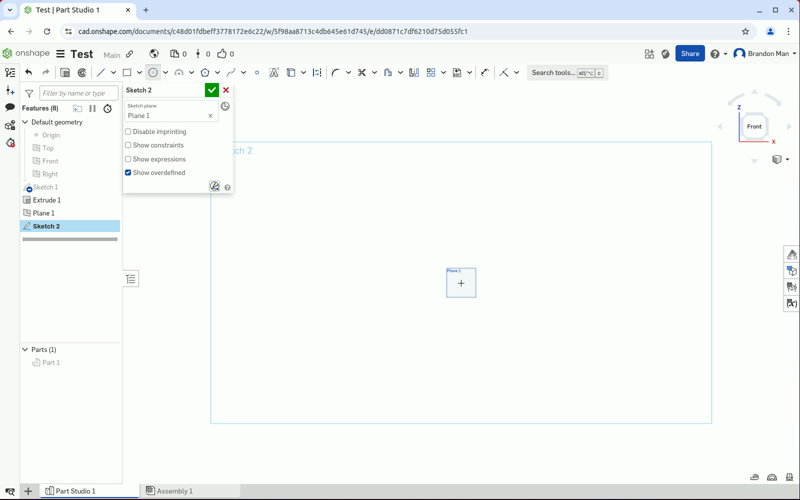
mouse_move(468, 282)
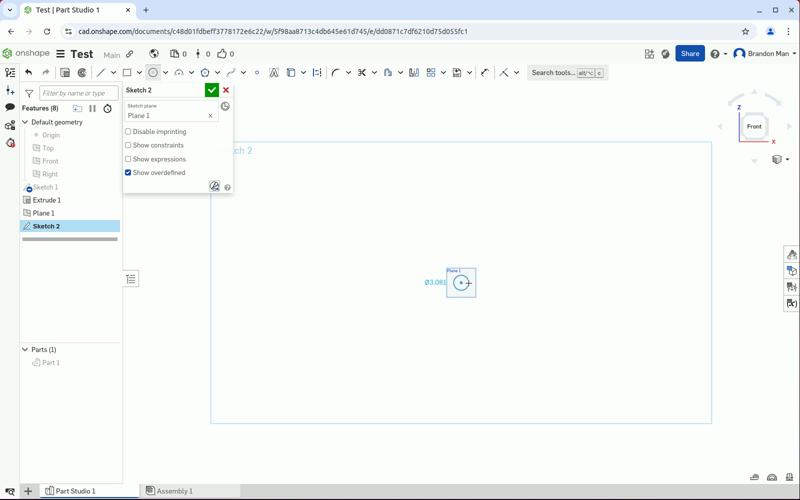
click(468, 282)
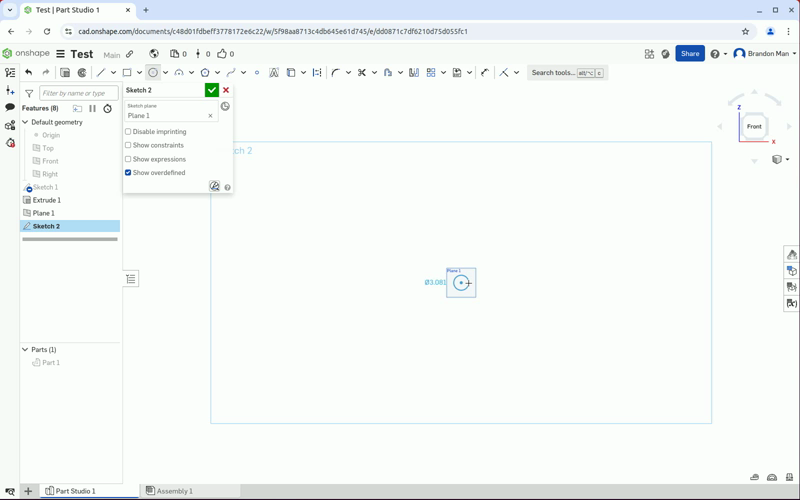
key(esc)
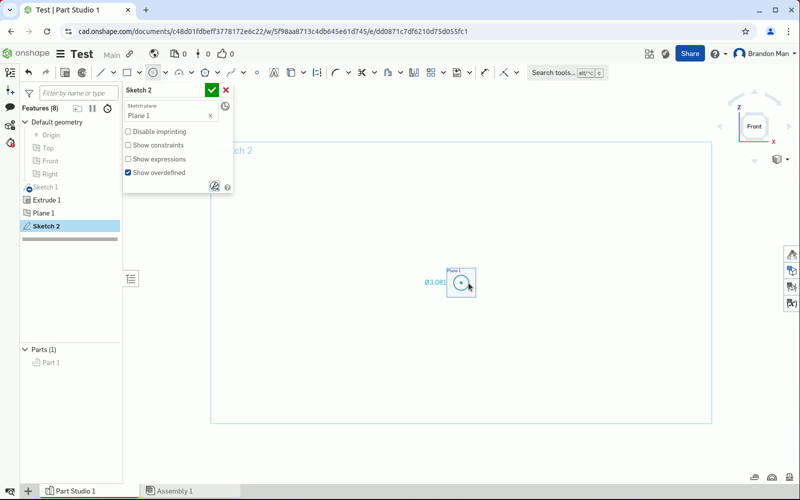
mouse_move(456, 284)
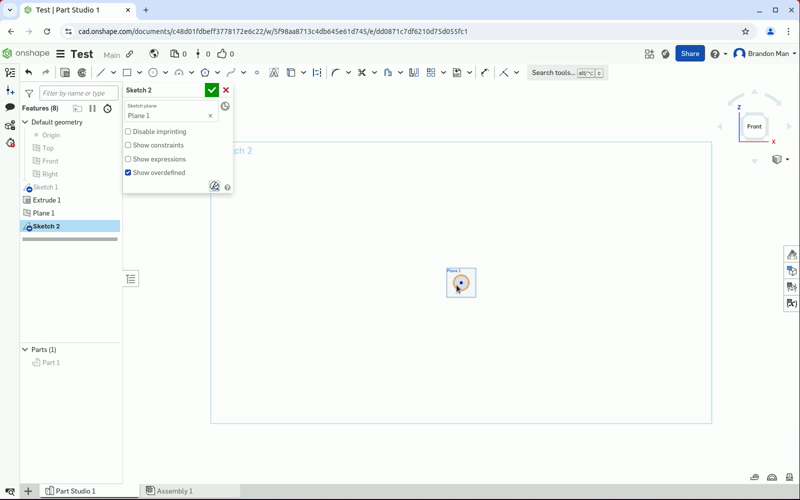
scroll(6)
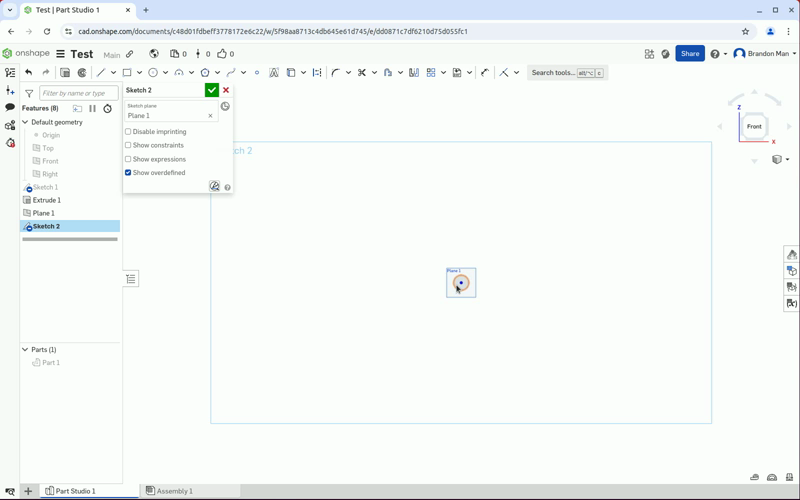
scroll(6)
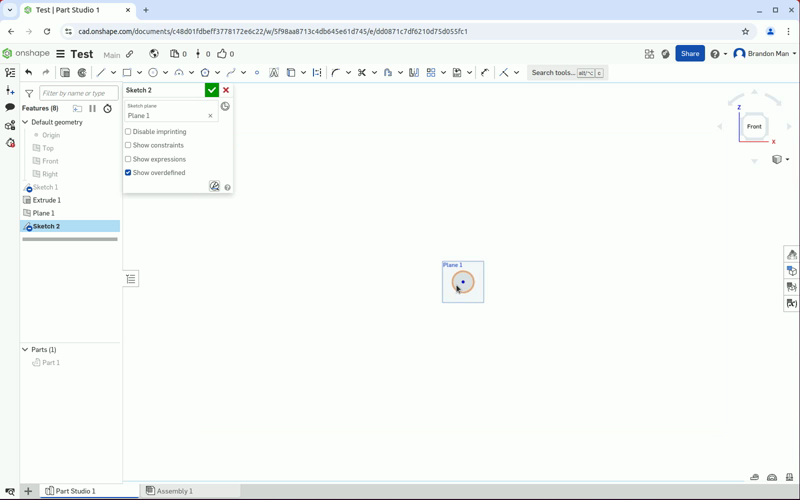
scroll(6)
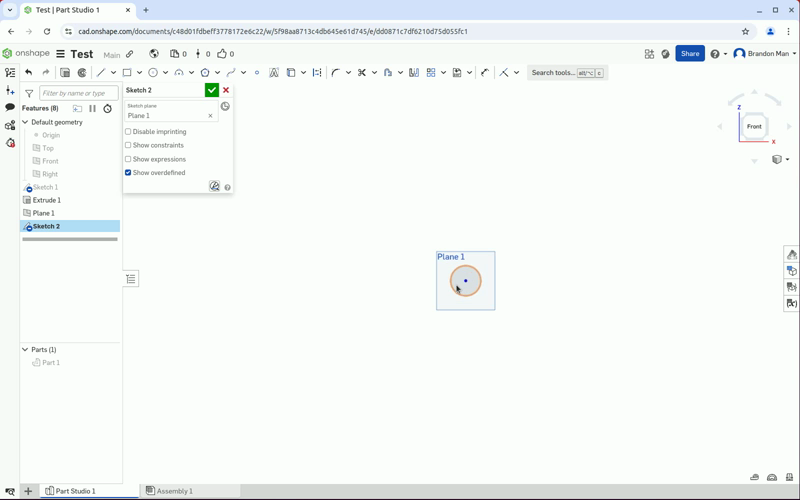
scroll(6)
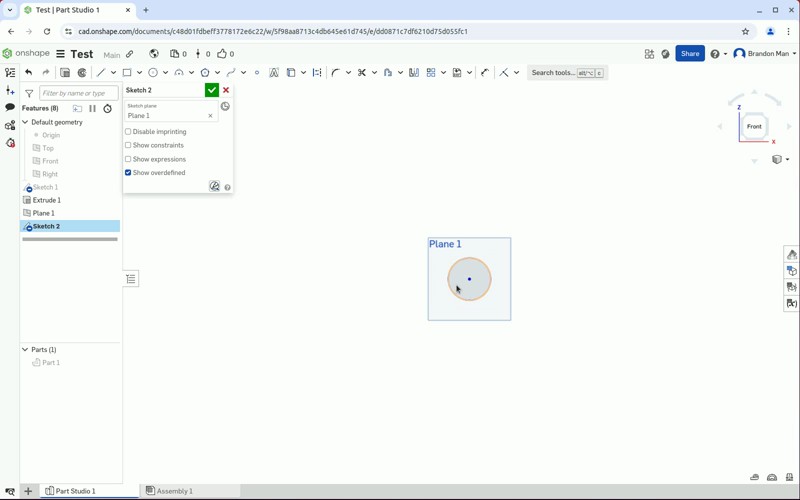
scroll(6)
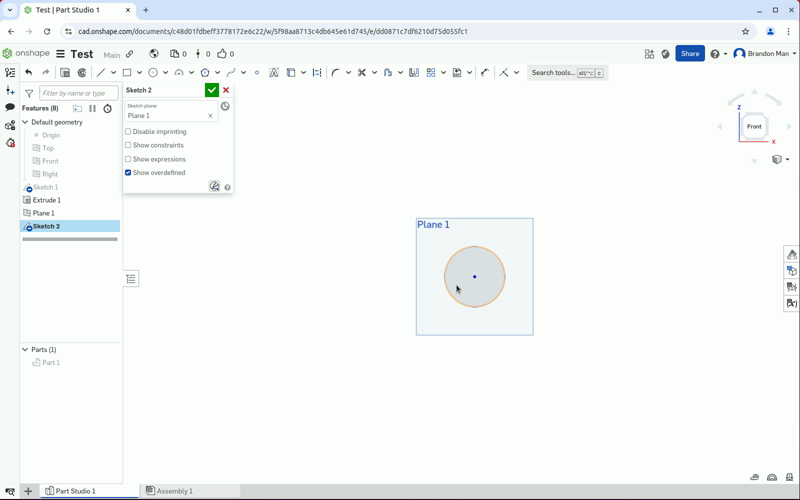
scroll(6)
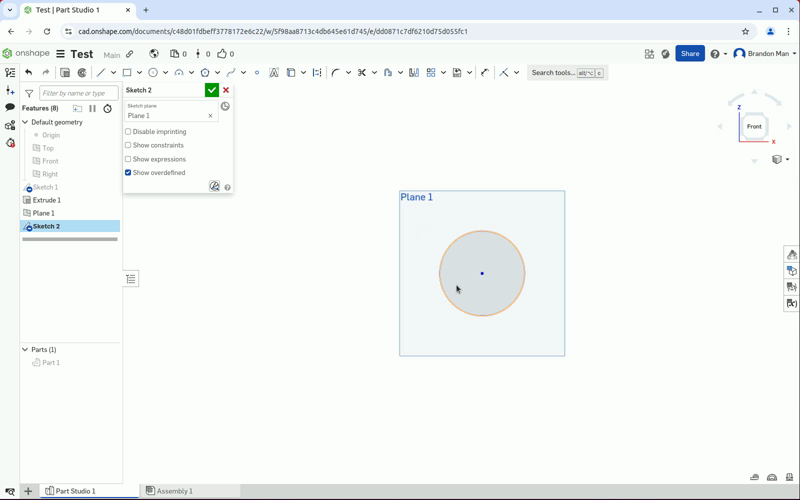
scroll(6)
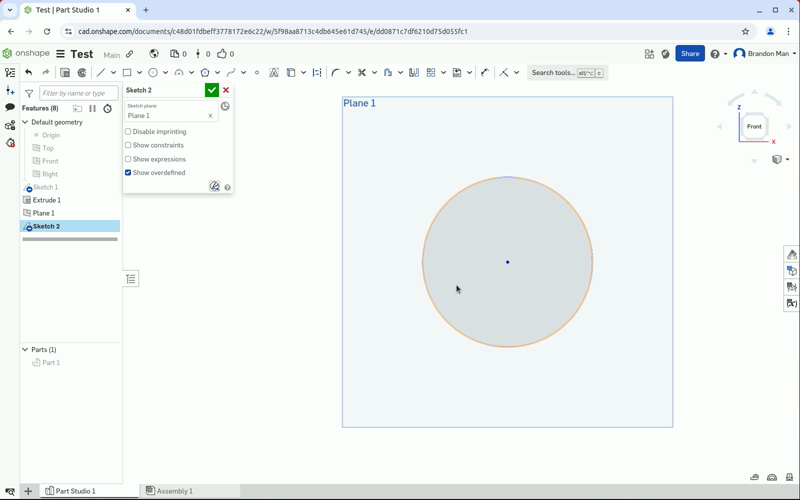
click(456, 284)
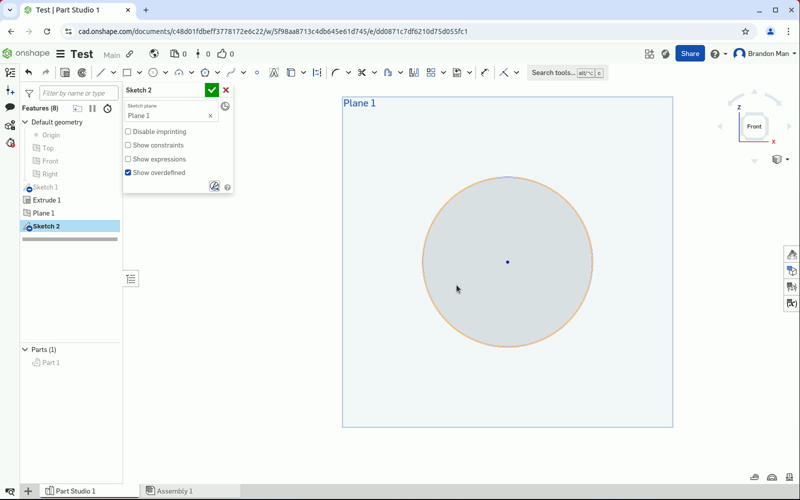
scroll(-6)
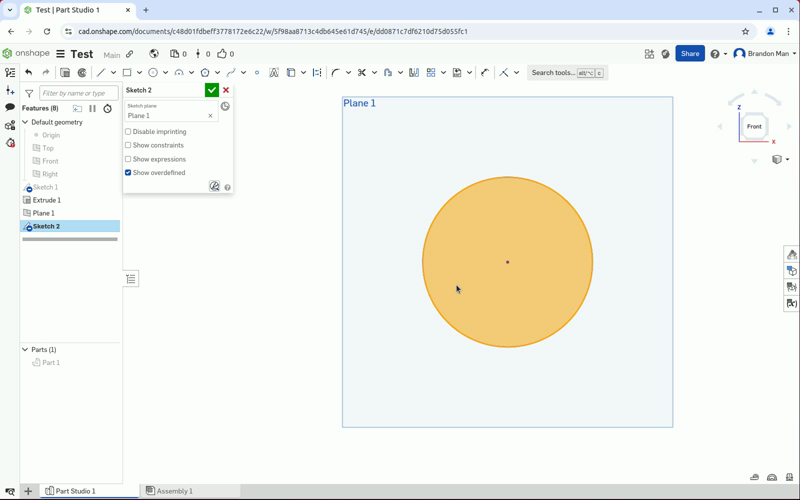
scroll(-6)
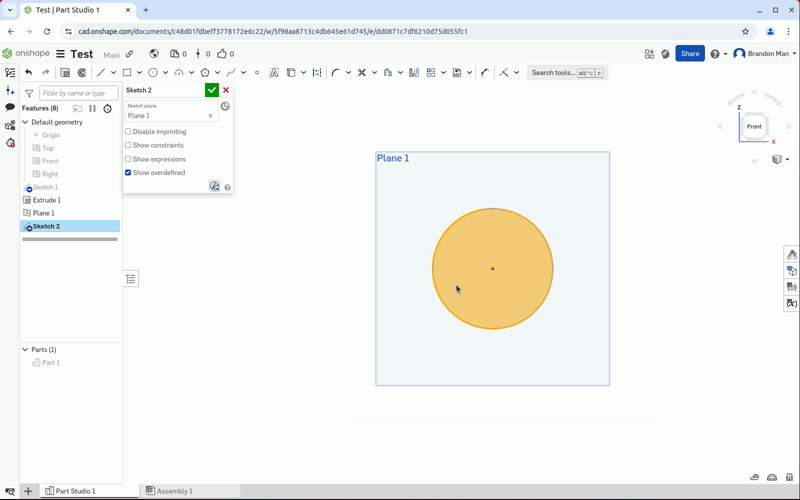
scroll(-6)
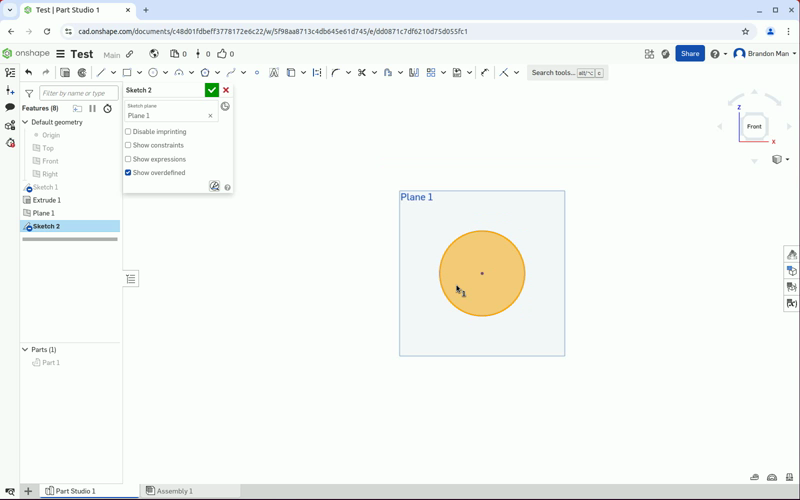
scroll(-6)
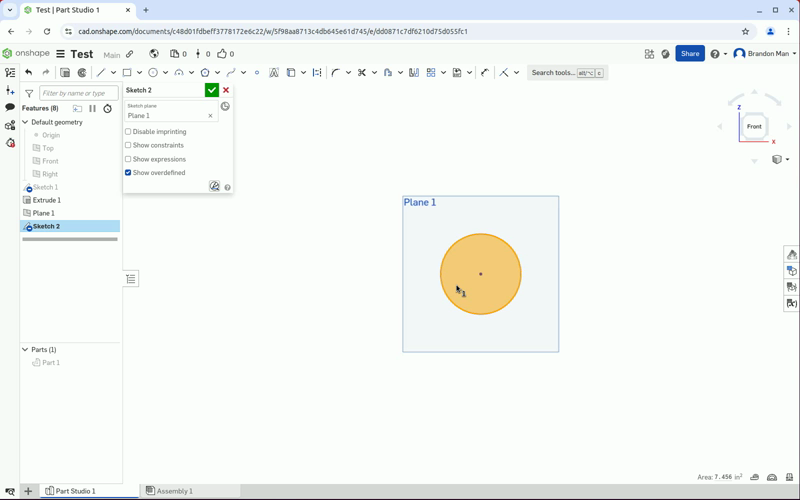
scroll(-6)
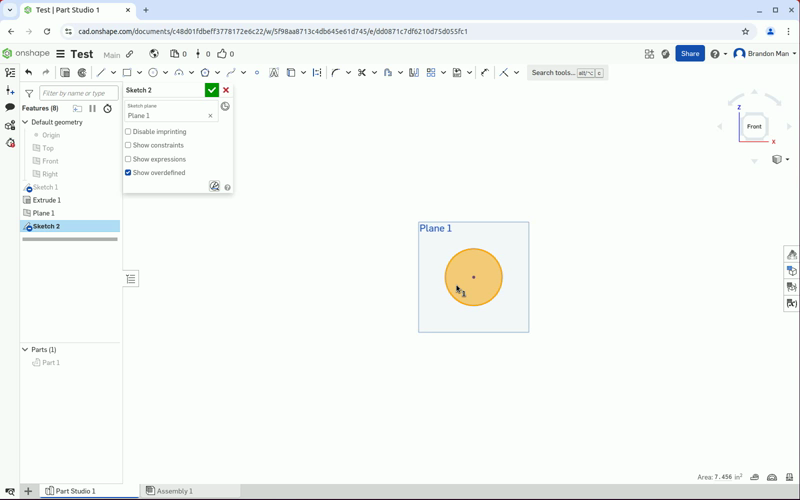
scroll(-6)
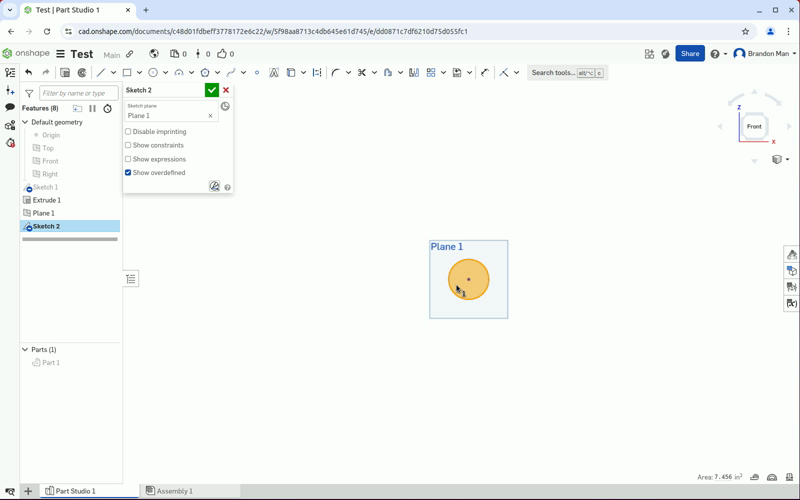
scroll(-6)
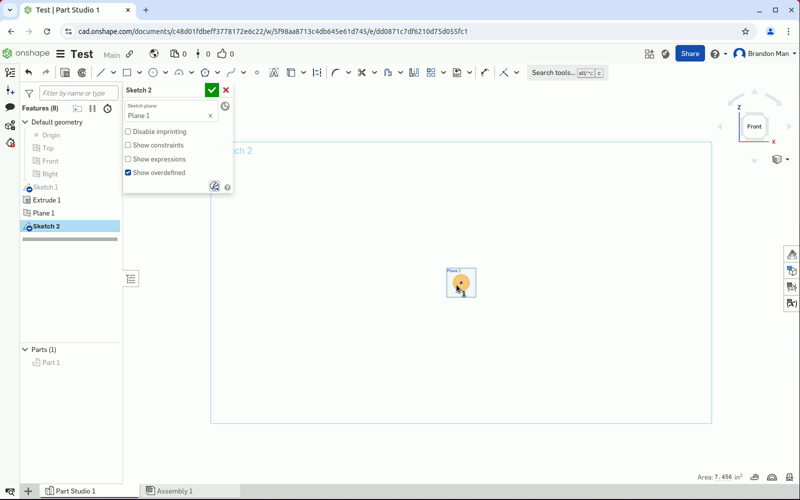
mouse_move(73, 352)
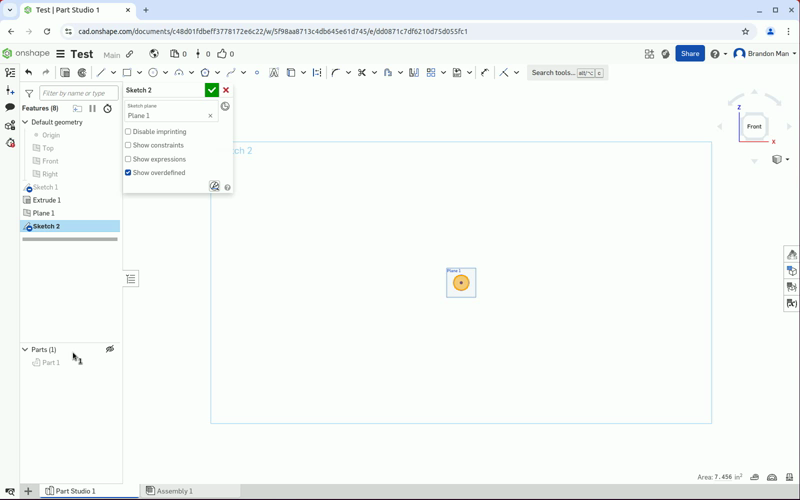
key(shift+y)
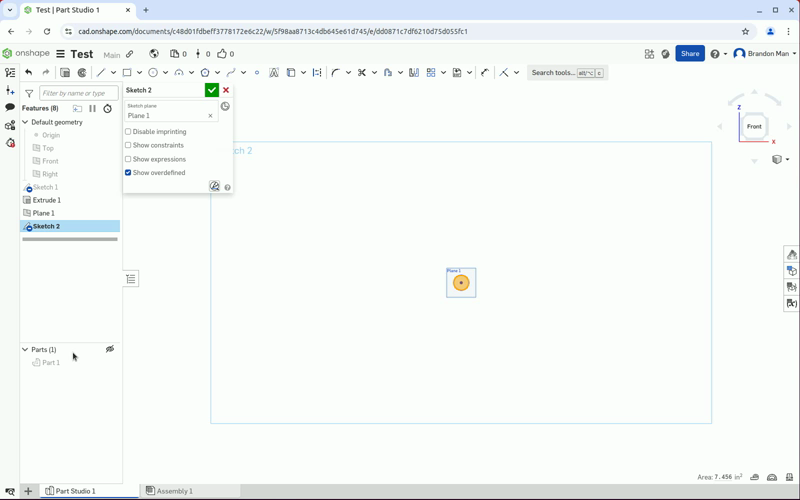
key(shift+e)
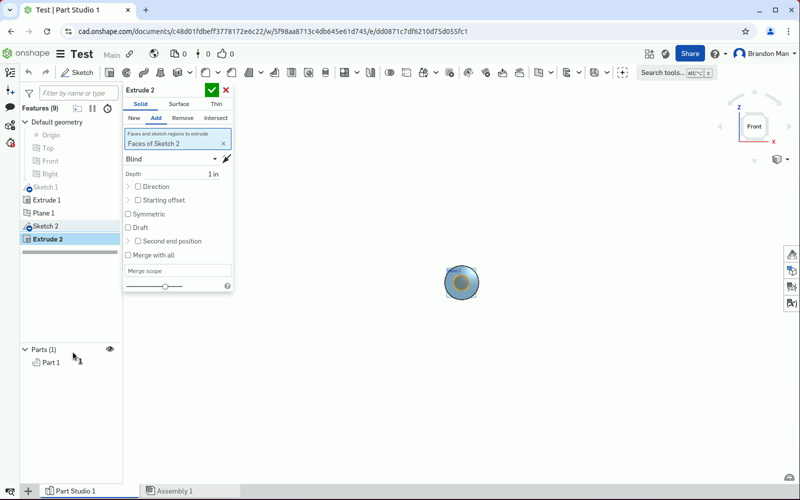
mouse_move(143, 106)
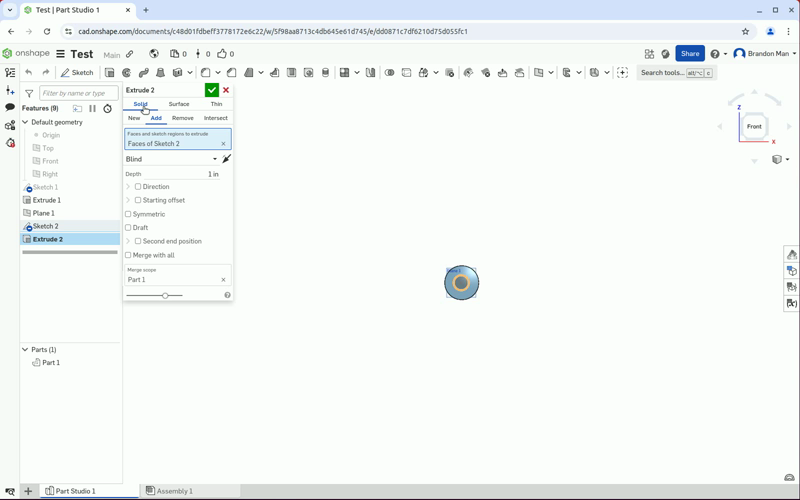
click(143, 106)
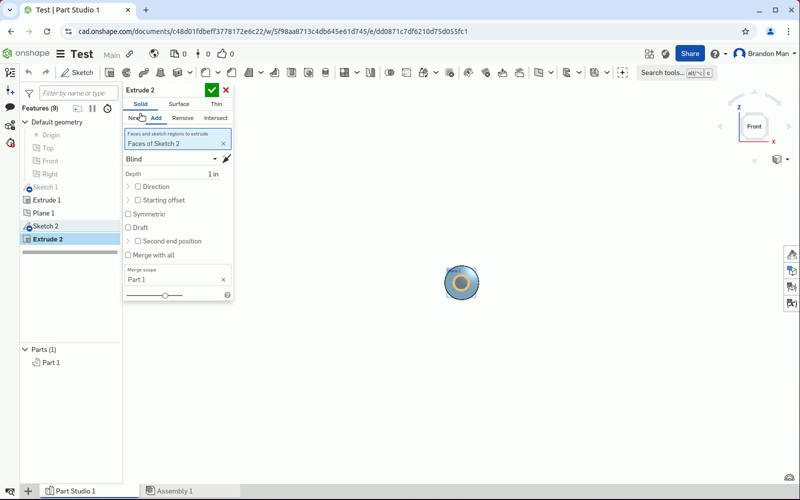
mouse_move(137, 120)
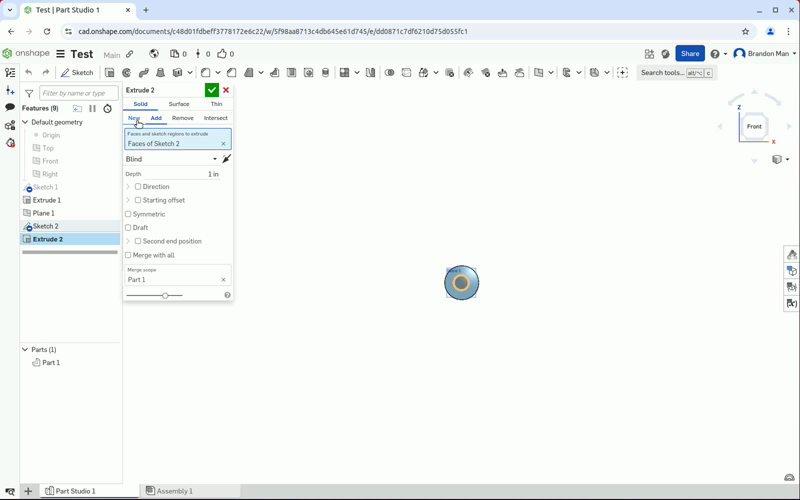
click(137, 120)
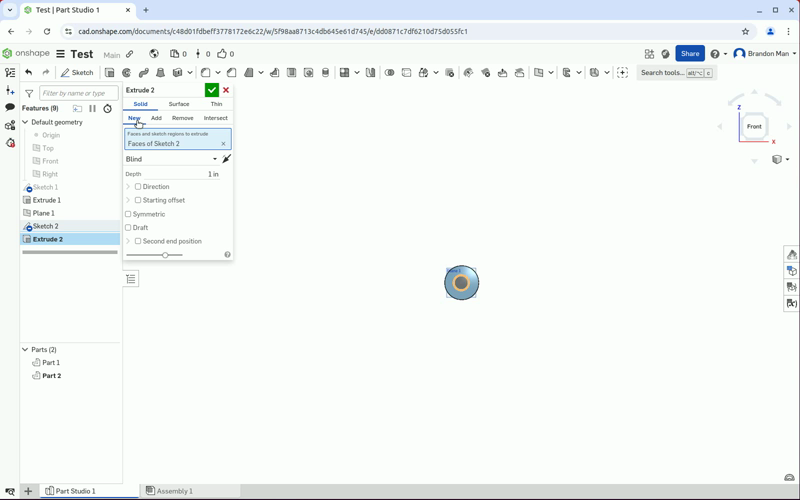
key(tab, 4)
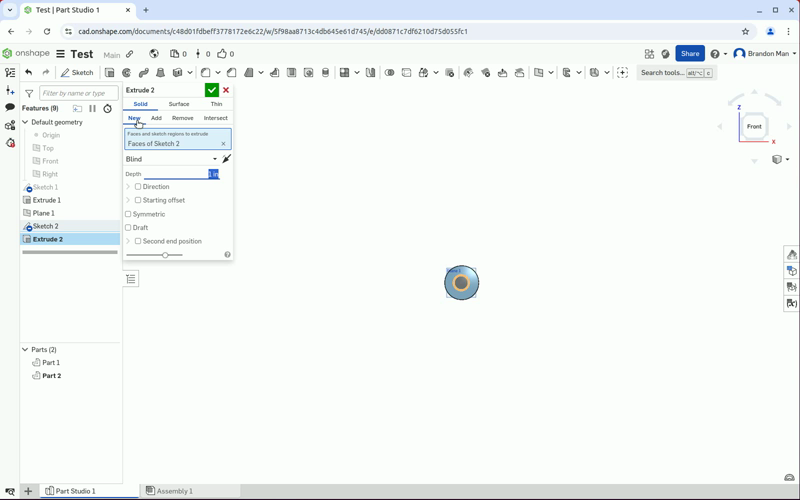
text(0.481)
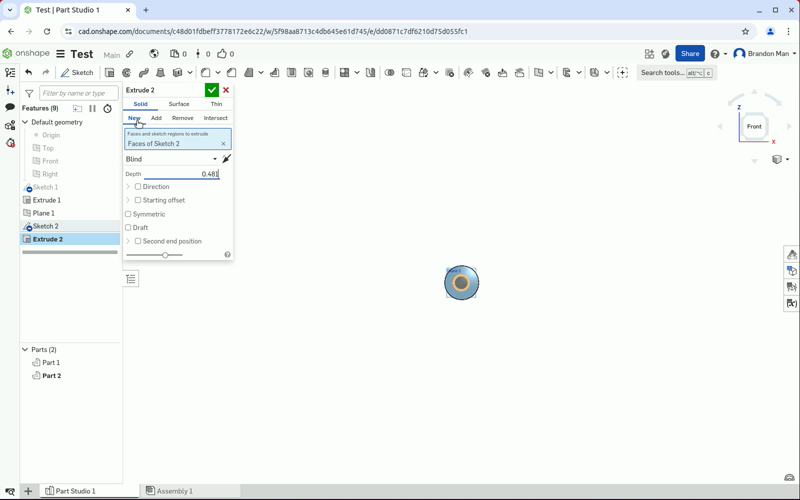
key(enter)
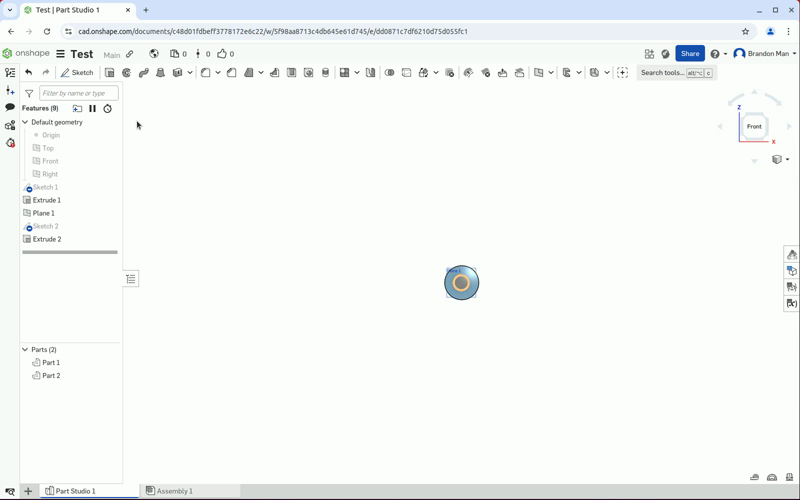
key(shift+h)
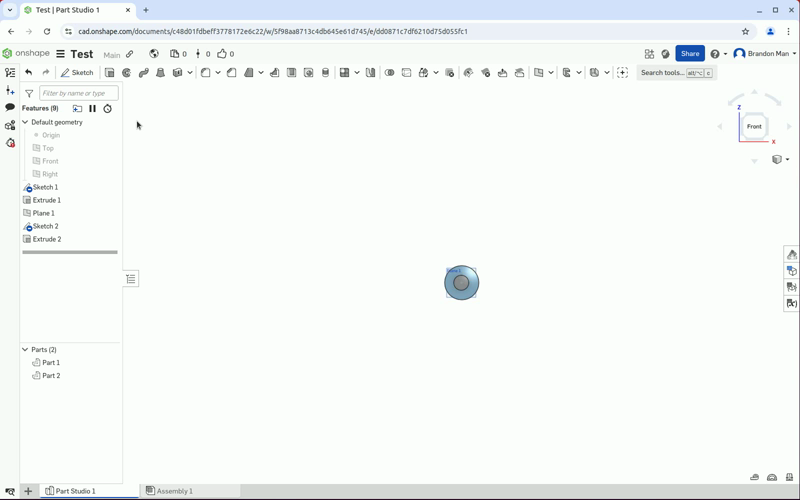
key(shift+h)
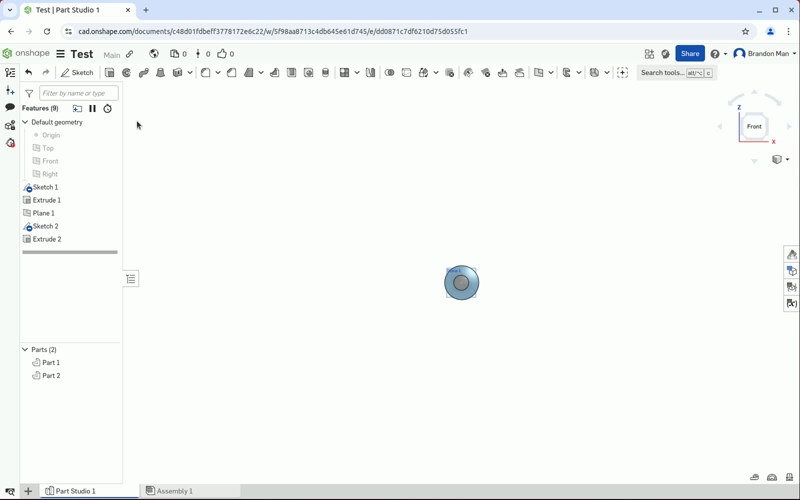
key(shift+7)
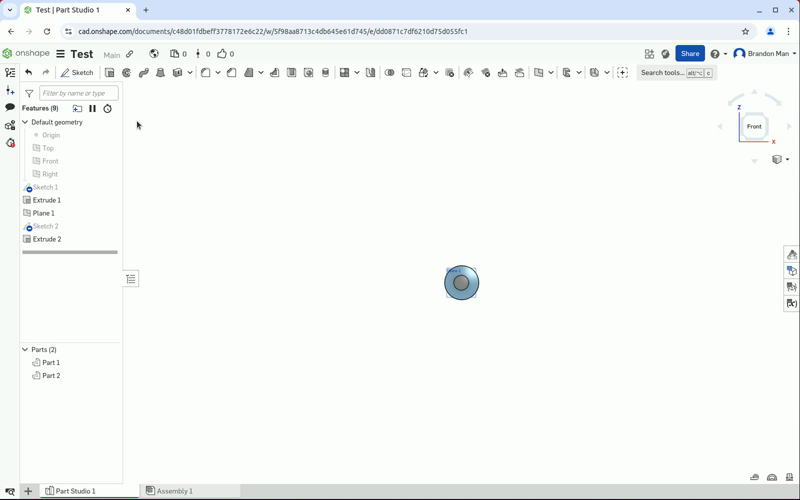
key(left, 2)
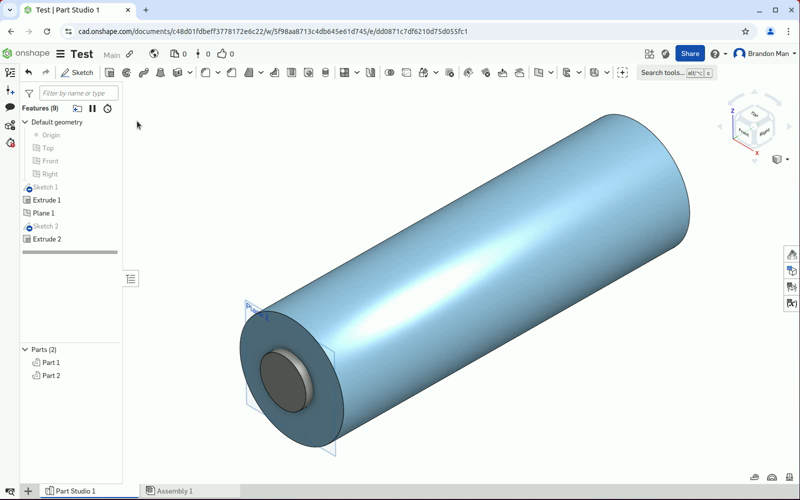
key(down, 2)
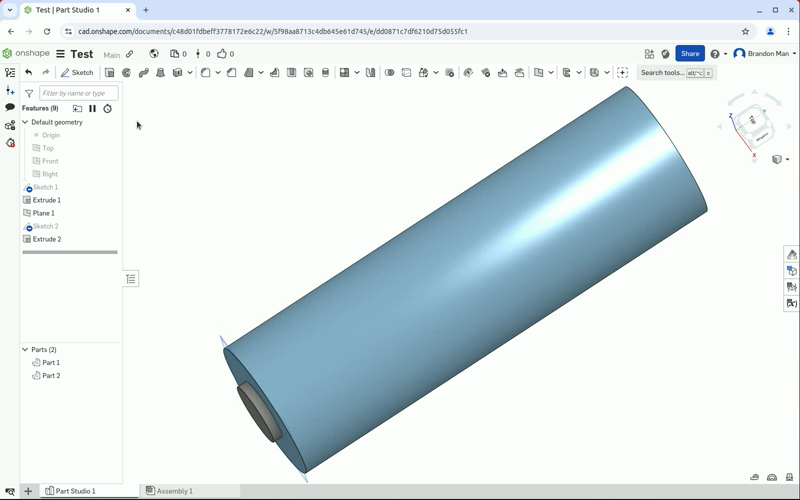
key(up, 2)
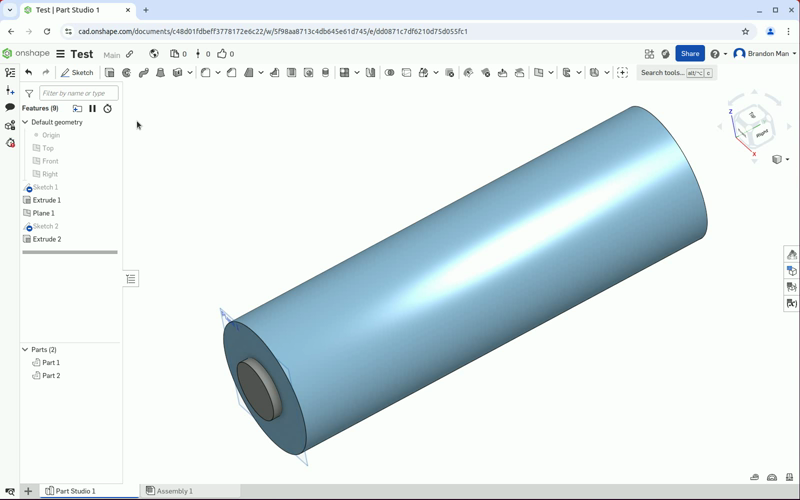
key(right, 2)
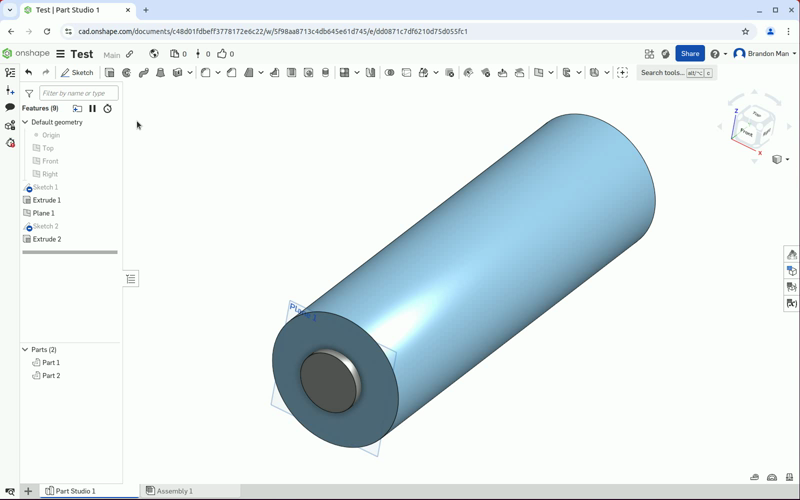
mouse_move(73, 189)
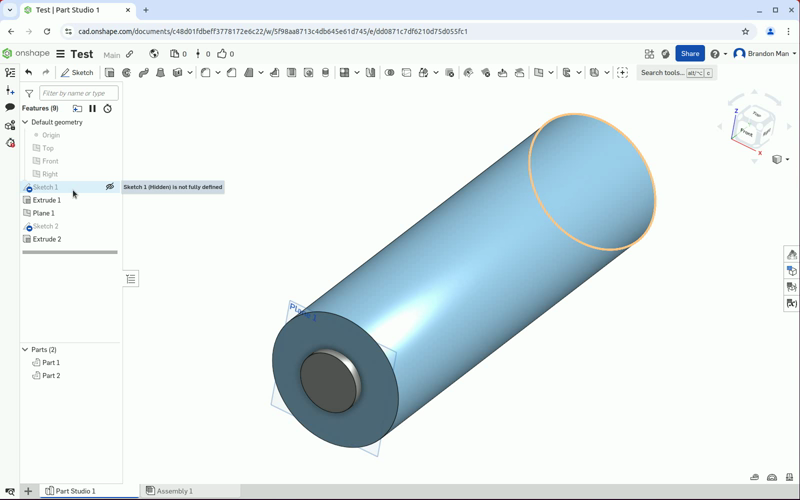
click(73, 189)